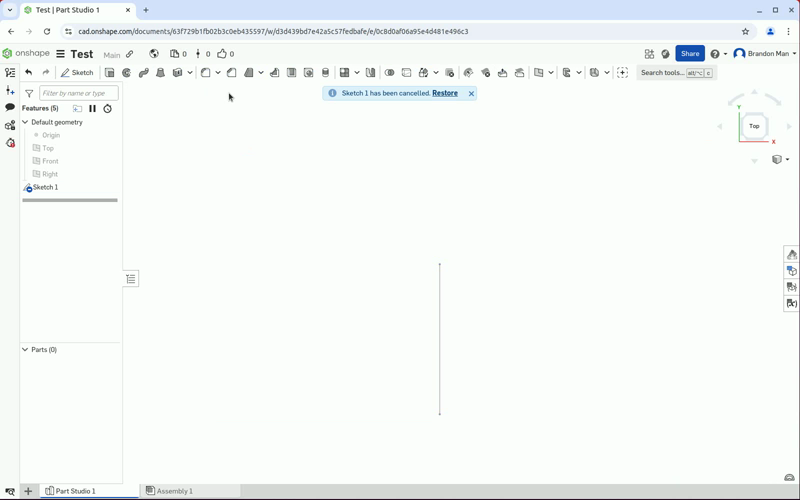
key(shift+h)
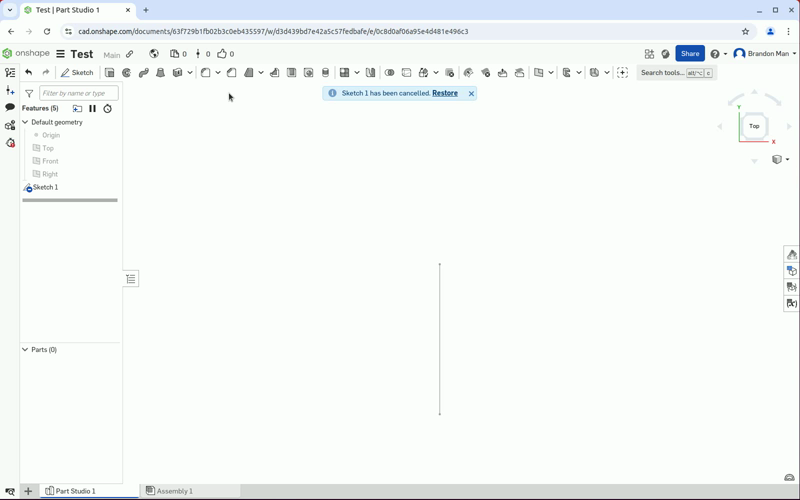
key(shift+s)
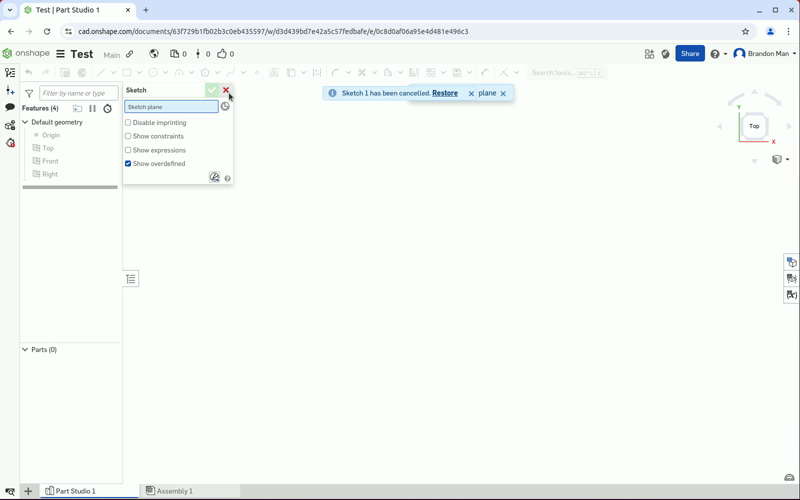
mouse_move(73, 150)
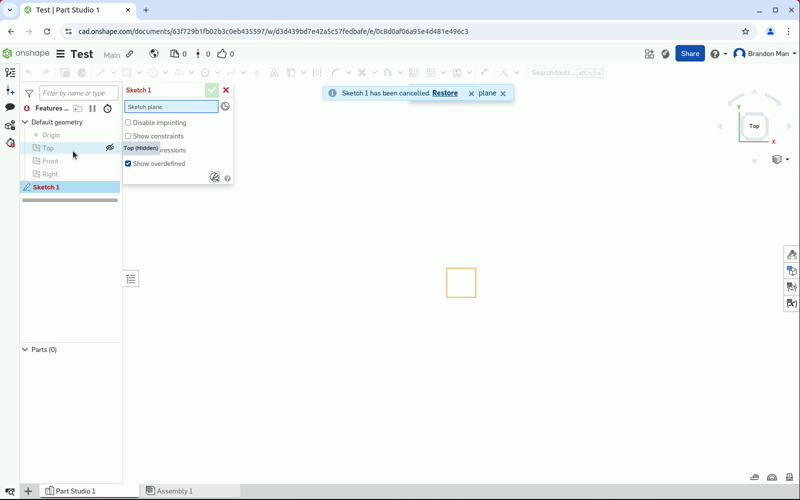
click(73, 150)
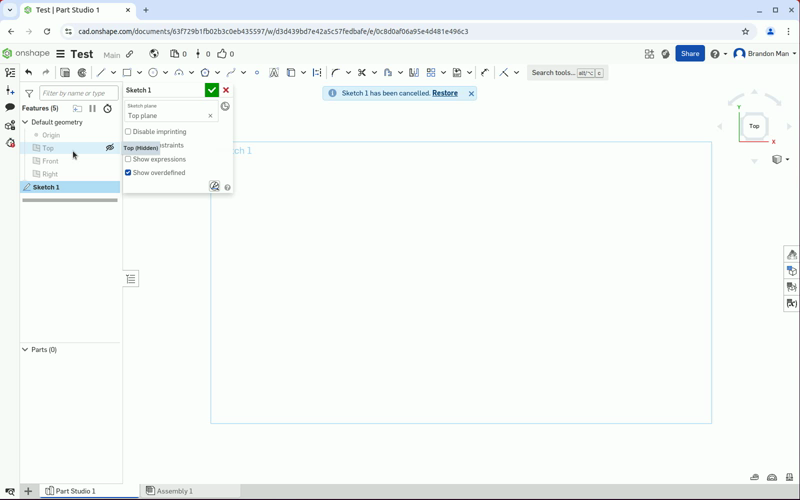
mouse_move(73, 352)
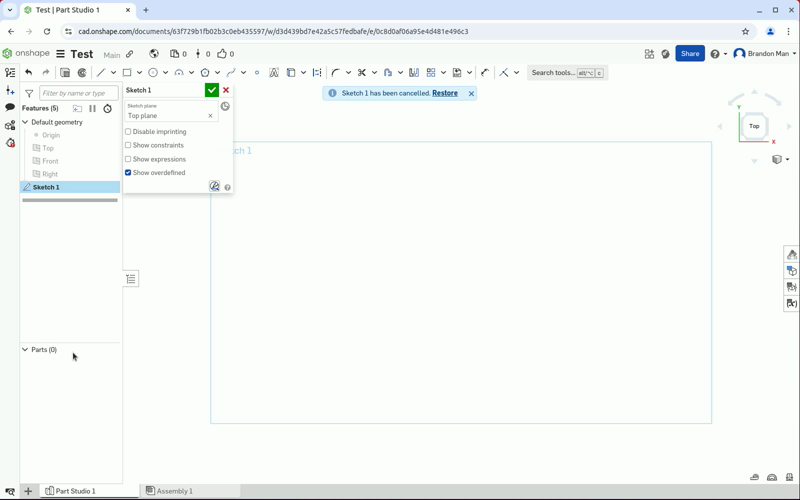
key(y)
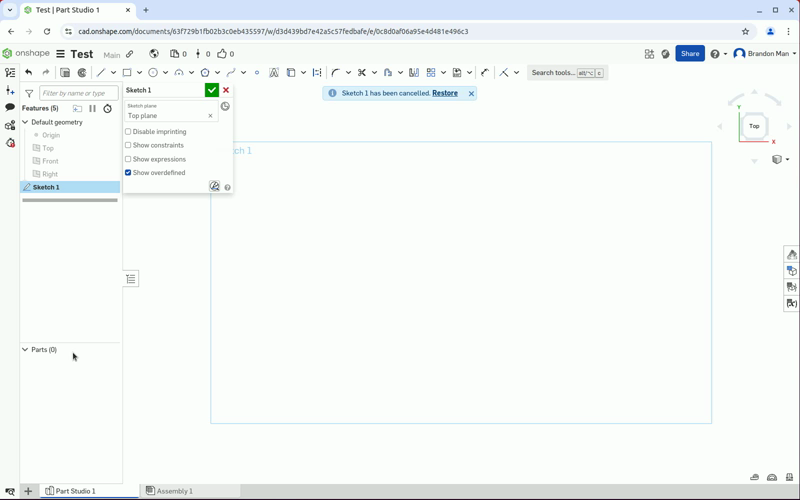
key(c)
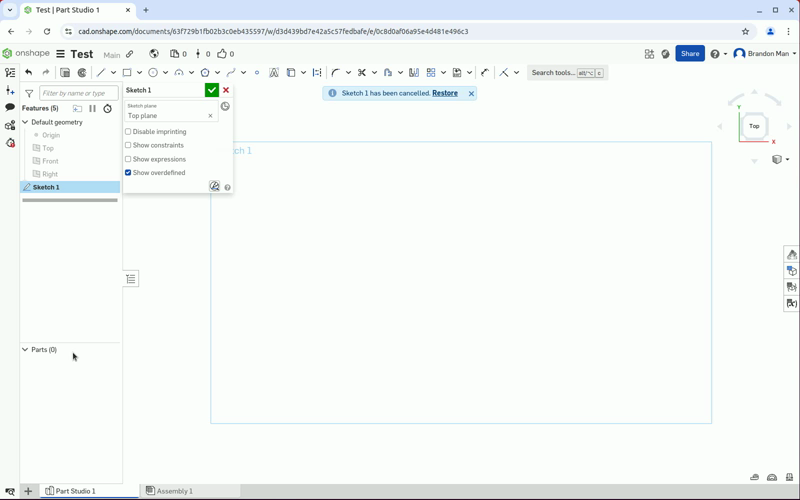
key_down(shift)
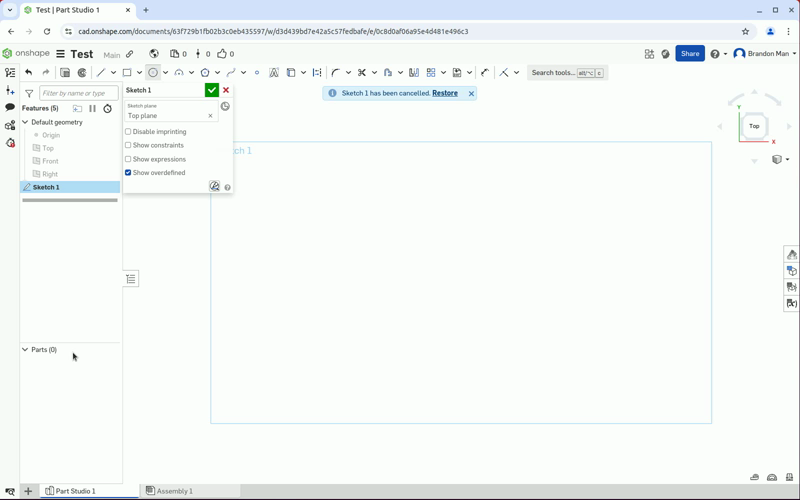
mouse_move(461, 282)
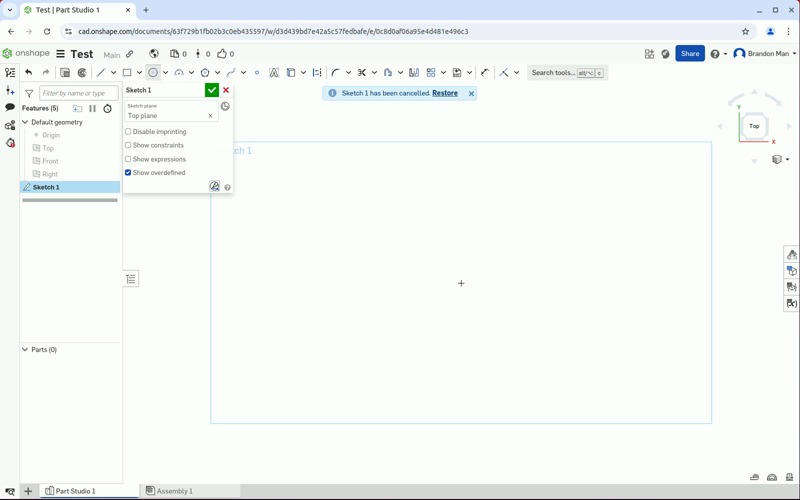
click(461, 282)
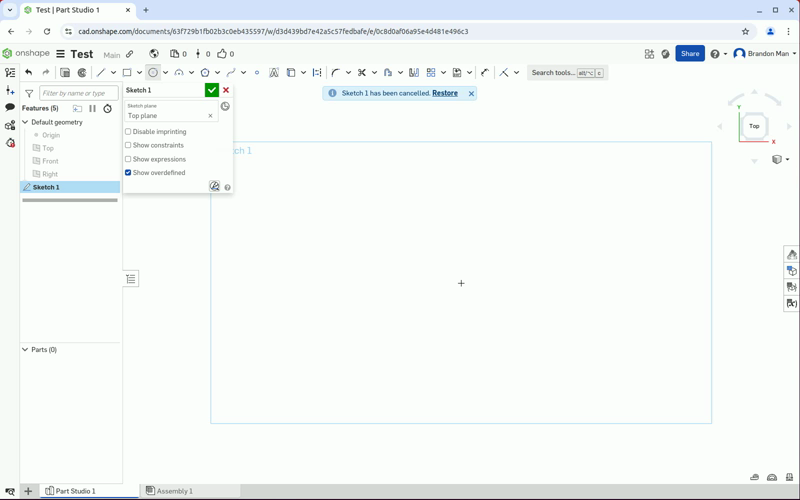
key_up(shift)
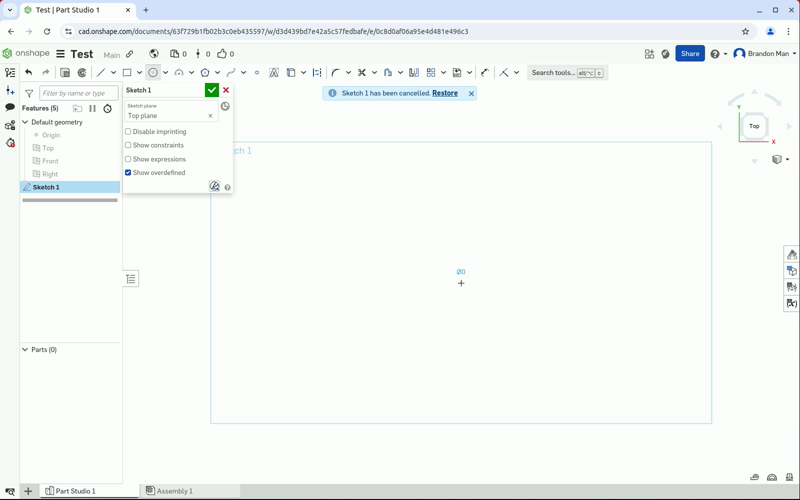
mouse_move(574, 282)
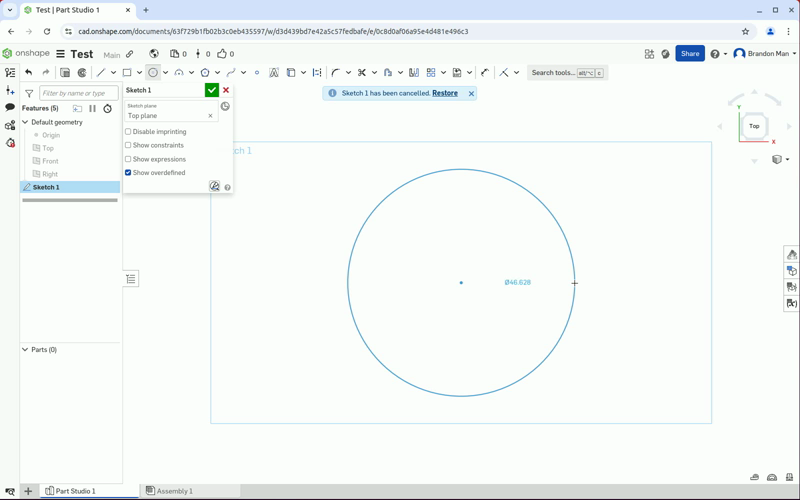
click(574, 282)
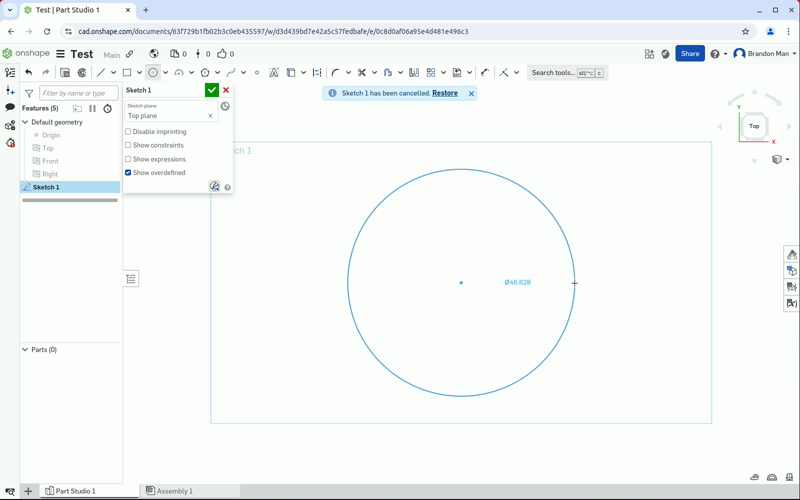
key(esc)
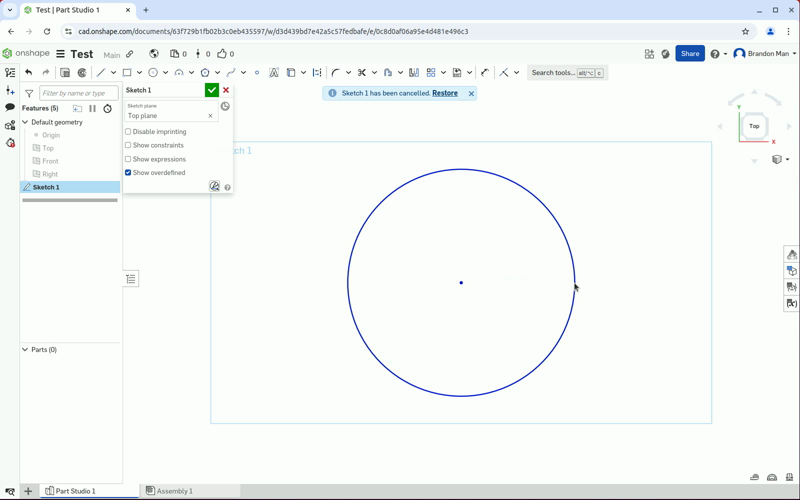
mouse_move(510, 330)
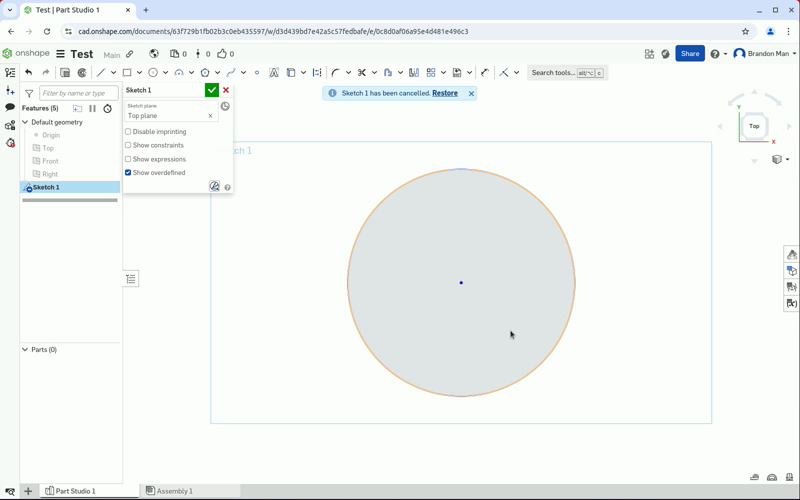
click(510, 330)
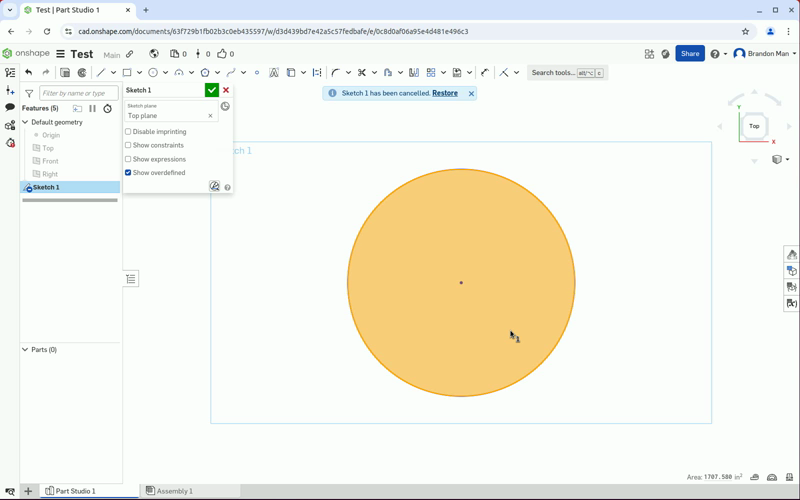
mouse_move(73, 352)
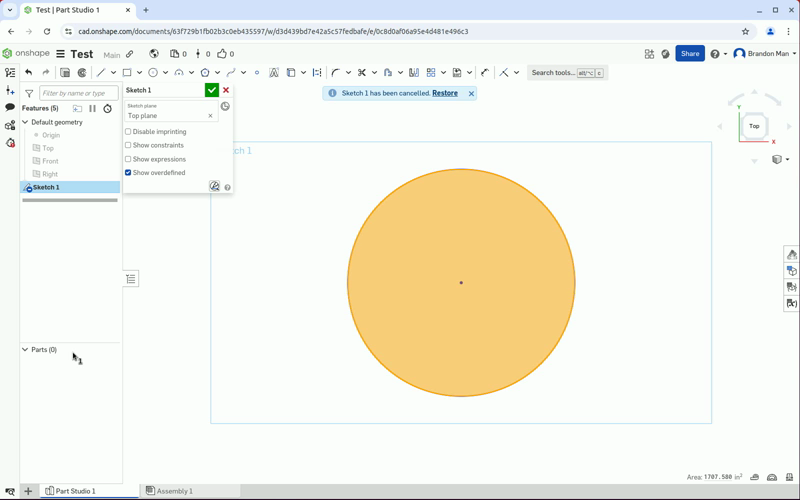
key(shift+y)
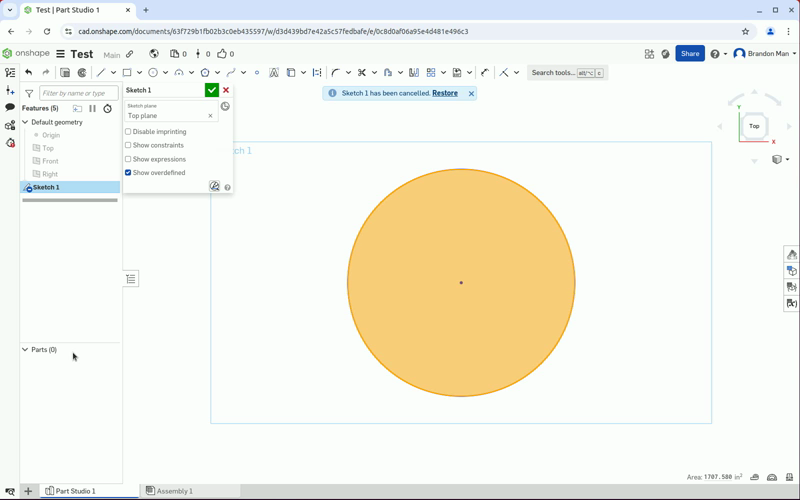
key(shift+e)
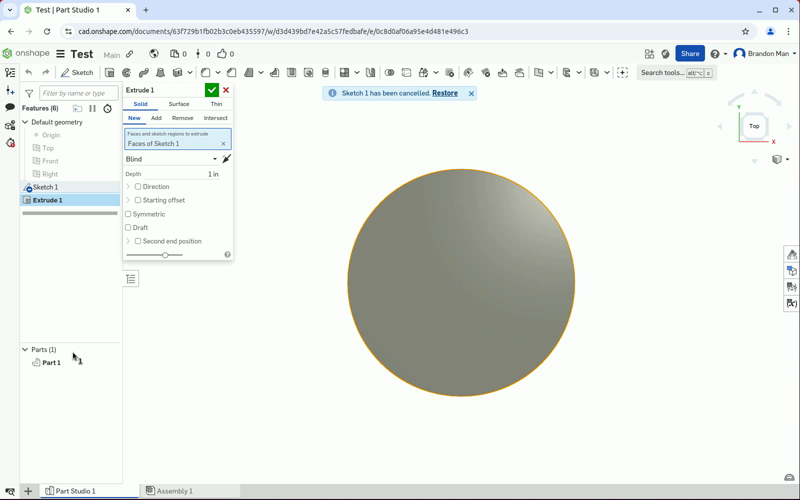
mouse_move(143, 106)
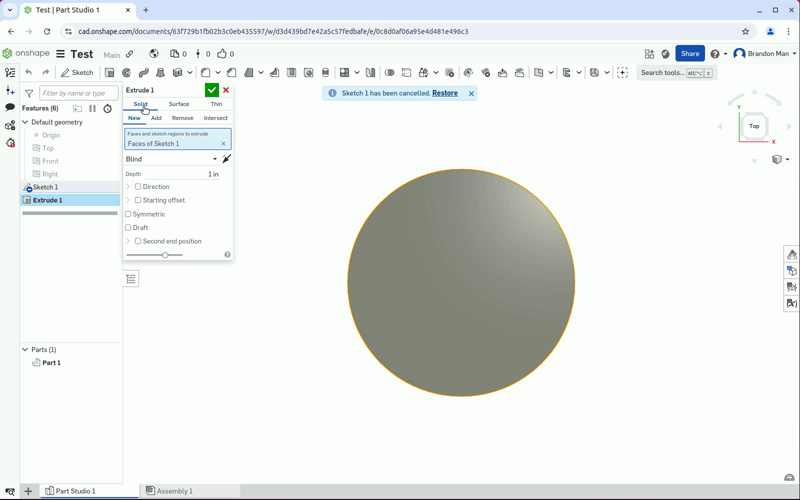
click(143, 106)
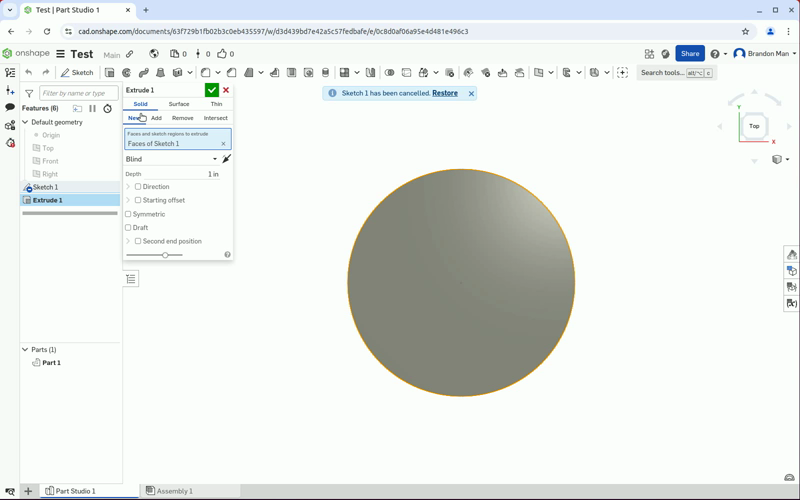
mouse_move(137, 120)
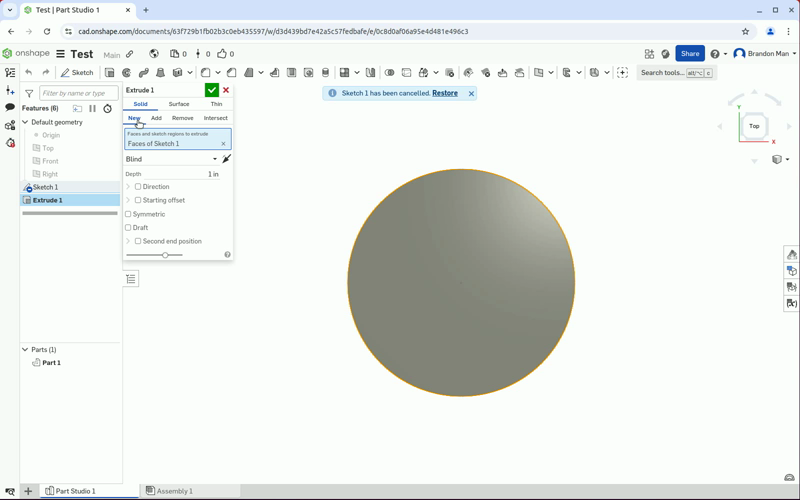
click(137, 120)
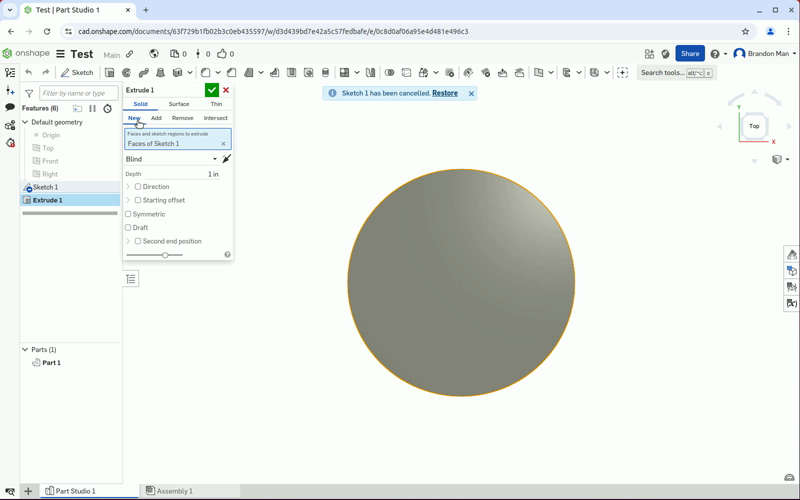
key(tab, 4)
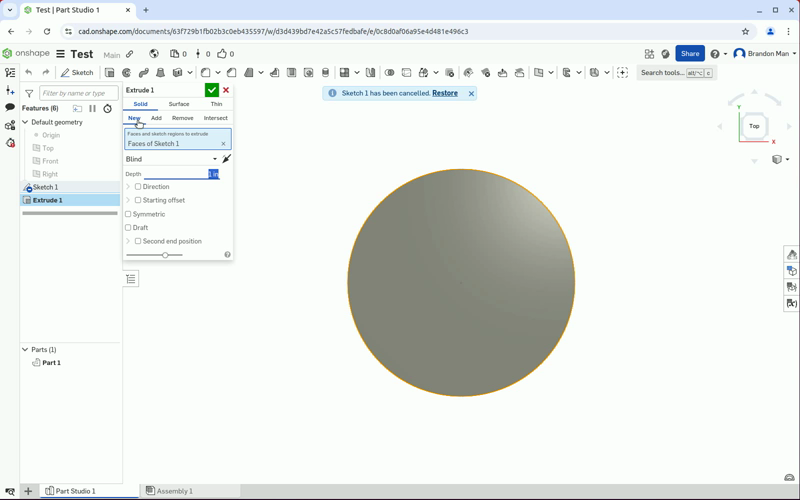
text(-7.703)
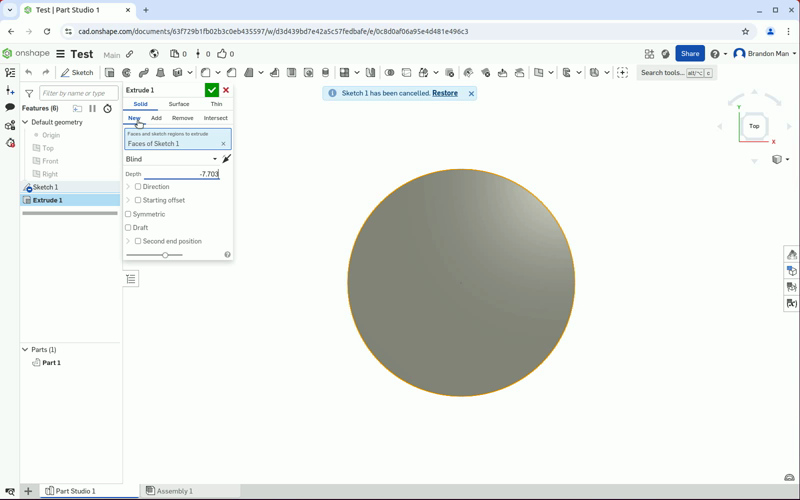
key(enter)
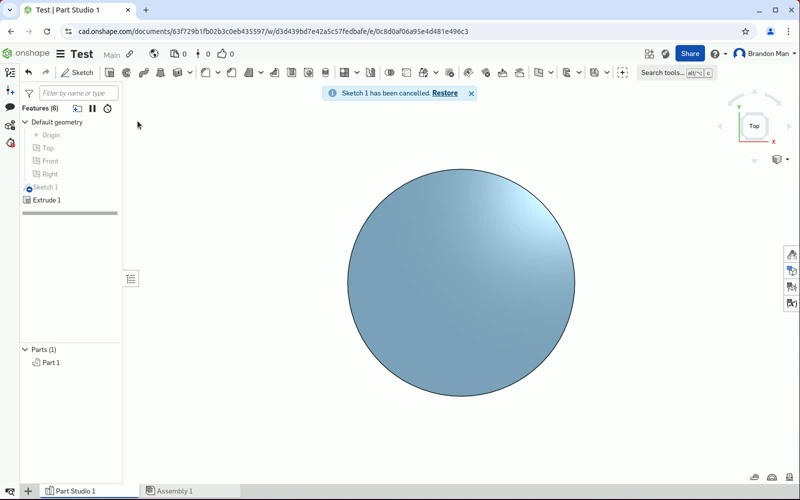
key(shift+h)
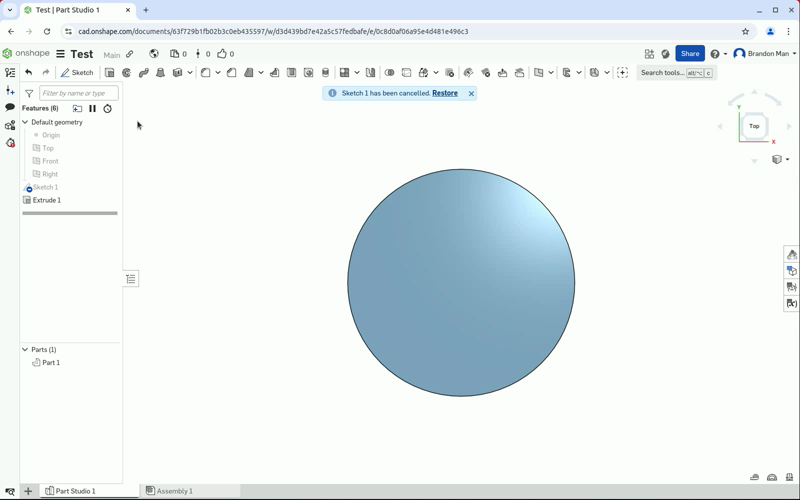
key(shift+h)
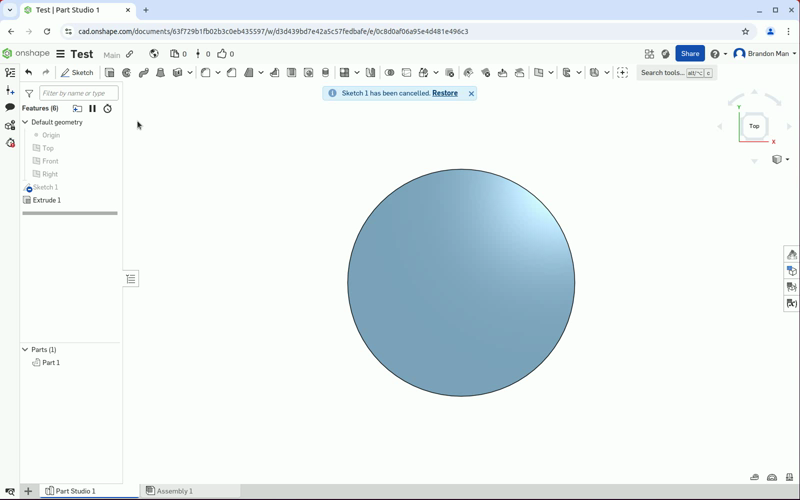
mouse_move(73, 189)
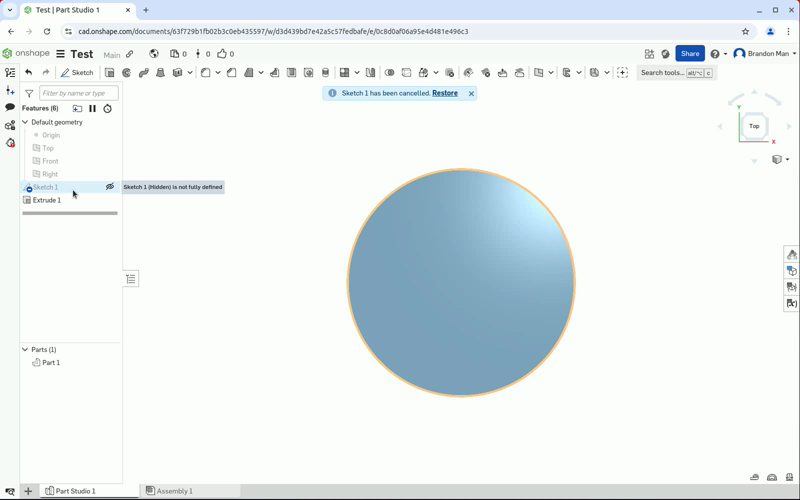
click(73, 189)
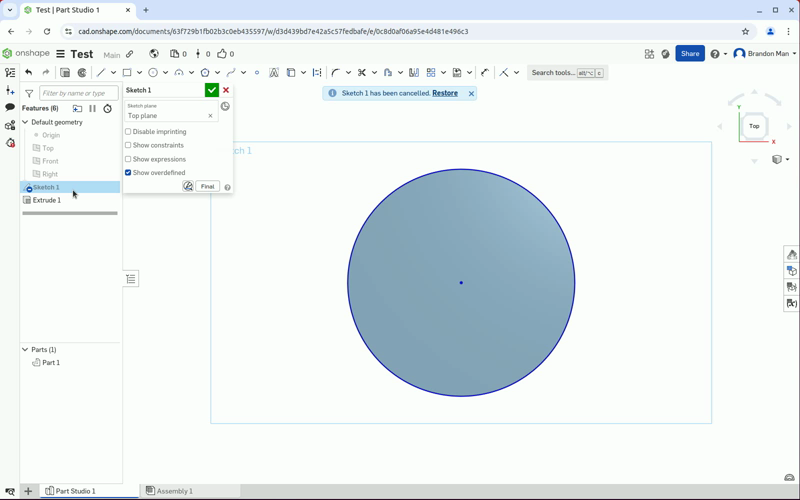
mouse_move(229, 92)
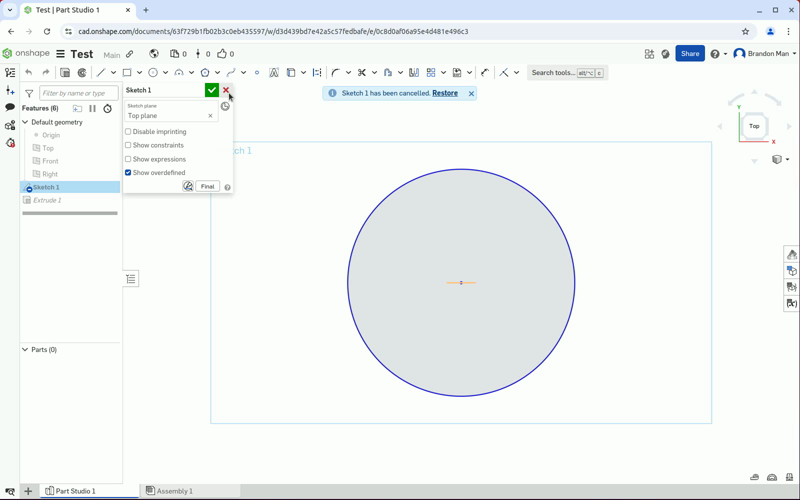
click(229, 92)
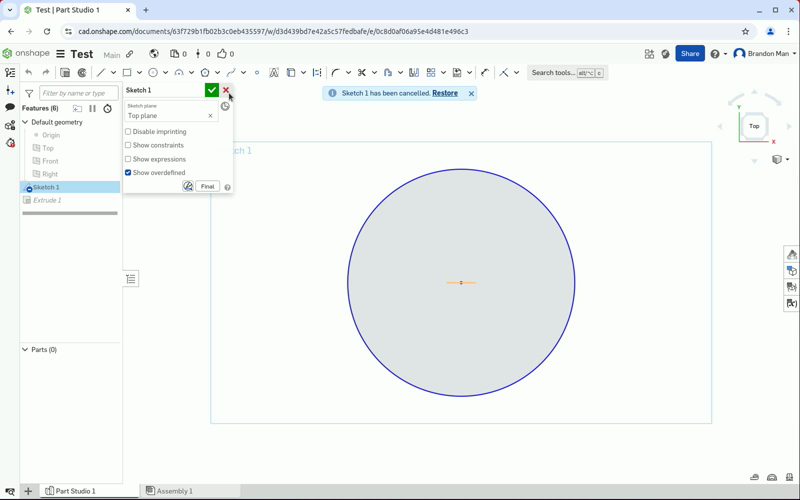
key(shift+s)
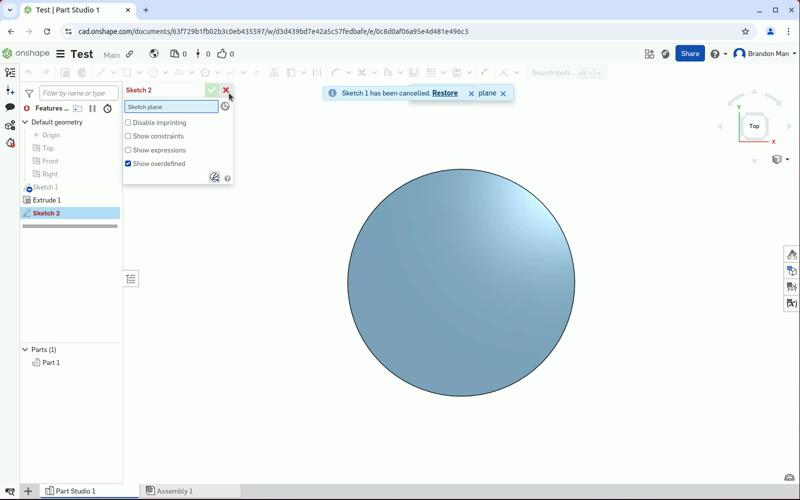
mouse_move(73, 150)
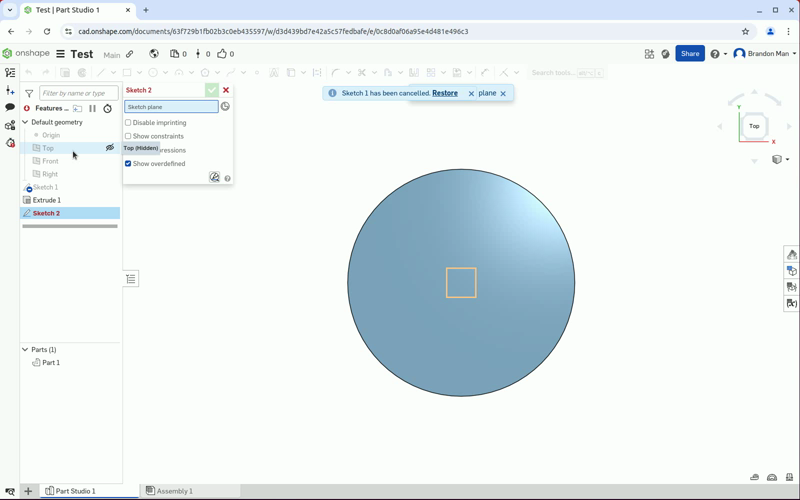
click(73, 150)
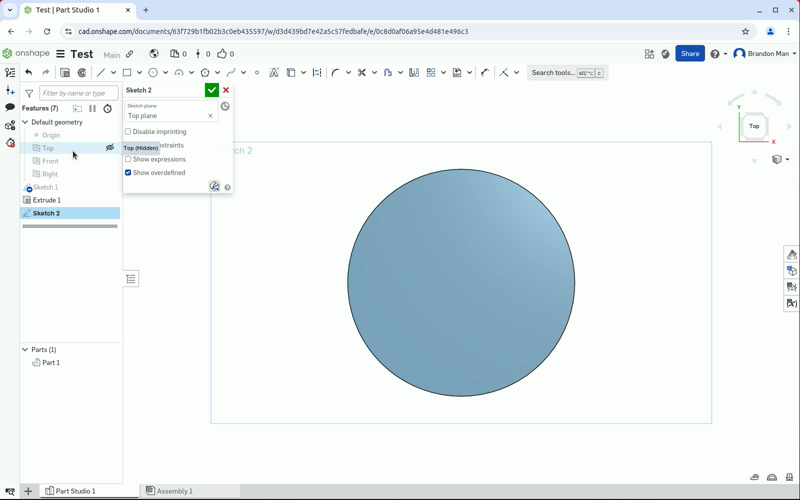
mouse_move(73, 352)
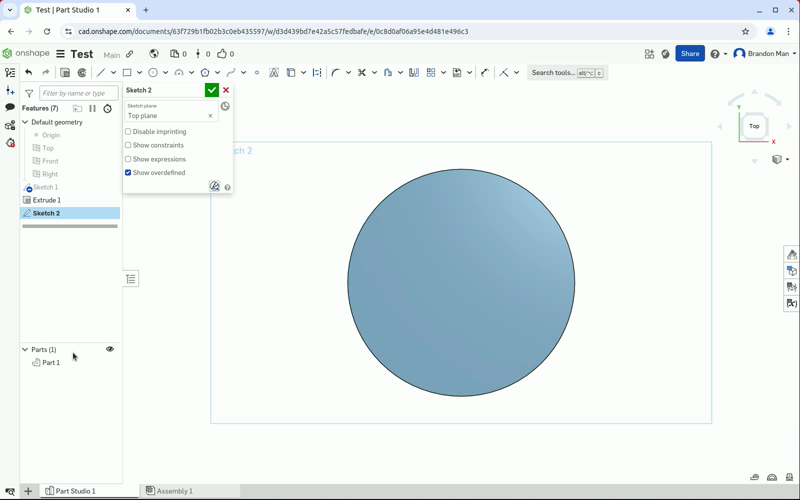
key(y)
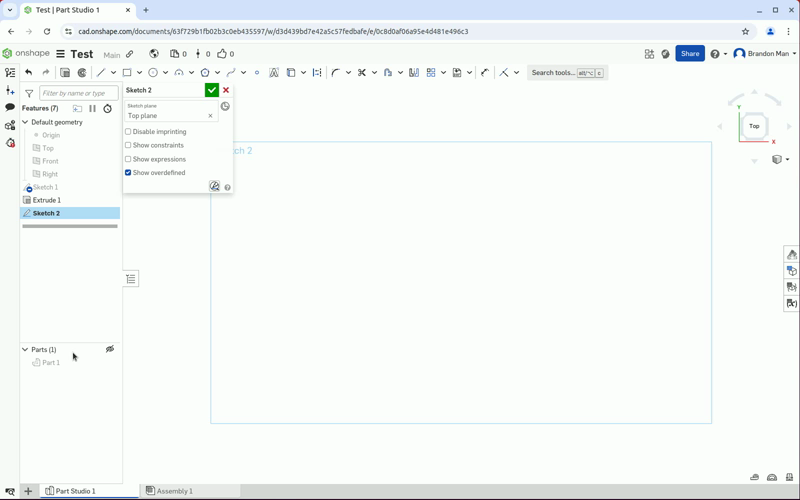
key(c)
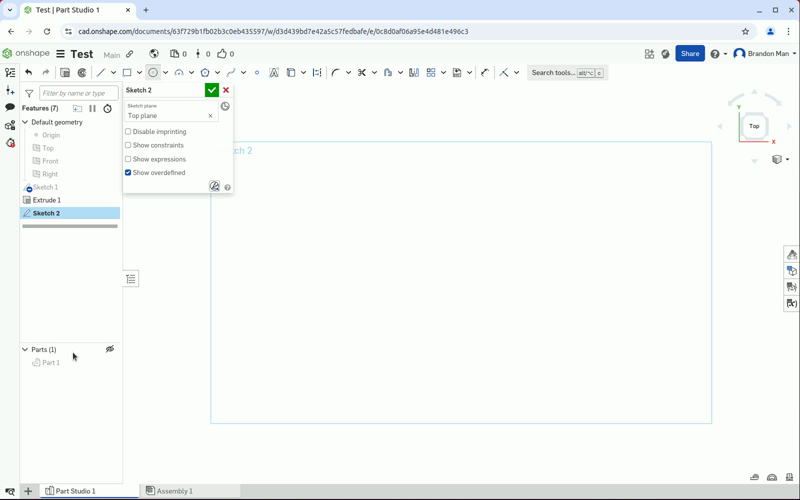
key_down(shift)
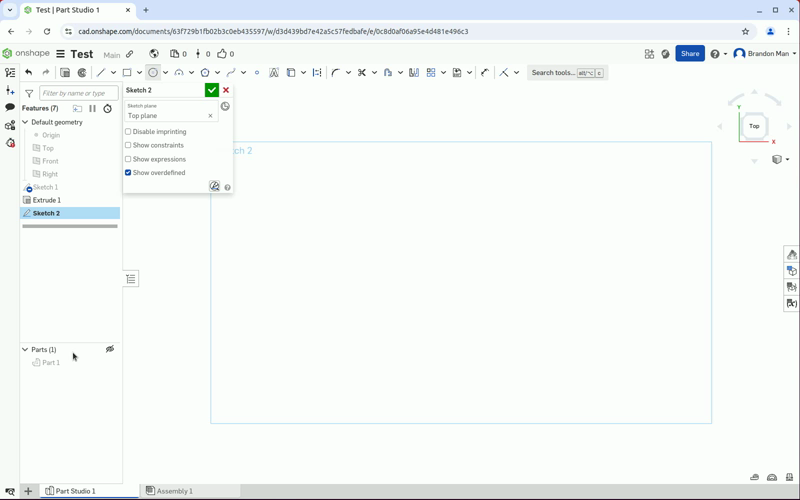
mouse_move(461, 282)
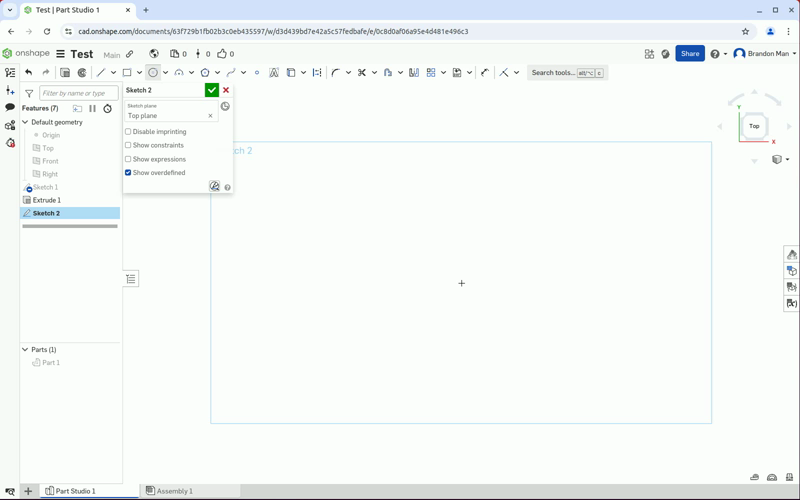
click(461, 282)
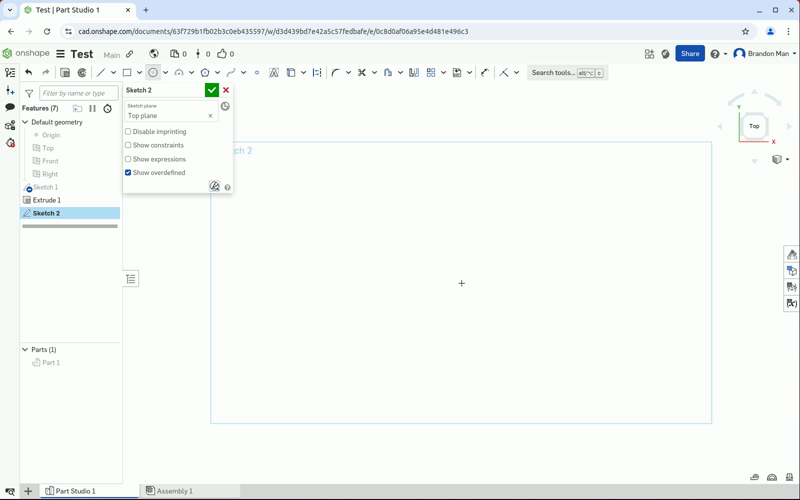
key_up(shift)
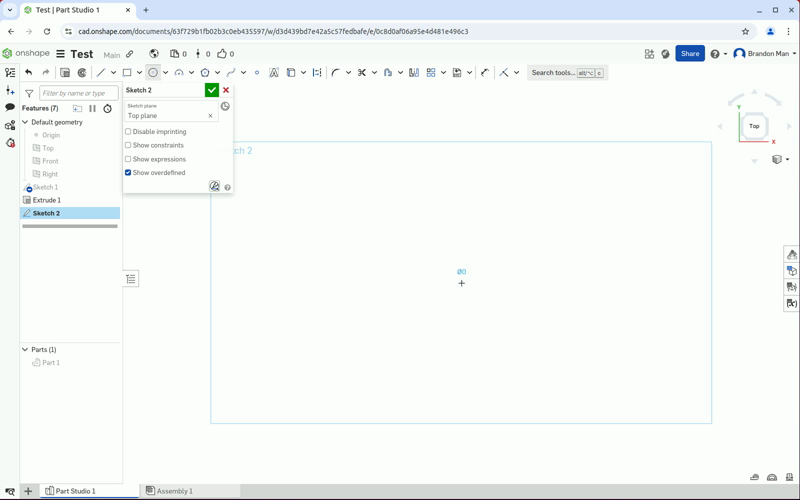
mouse_move(525, 282)
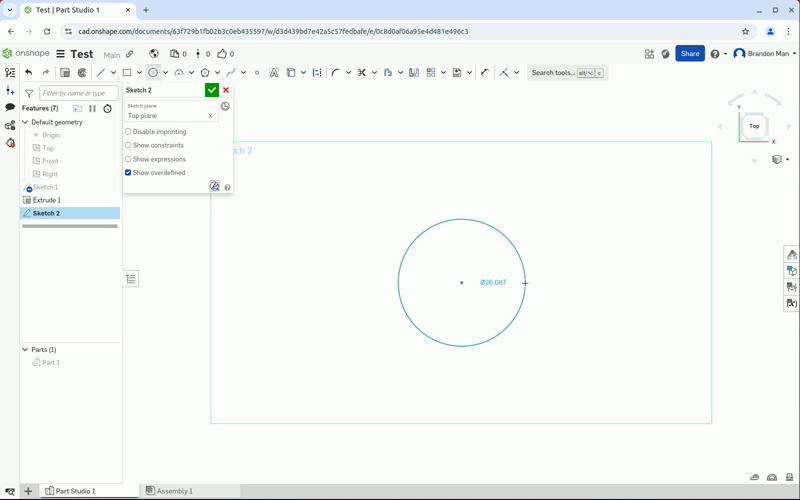
click(525, 282)
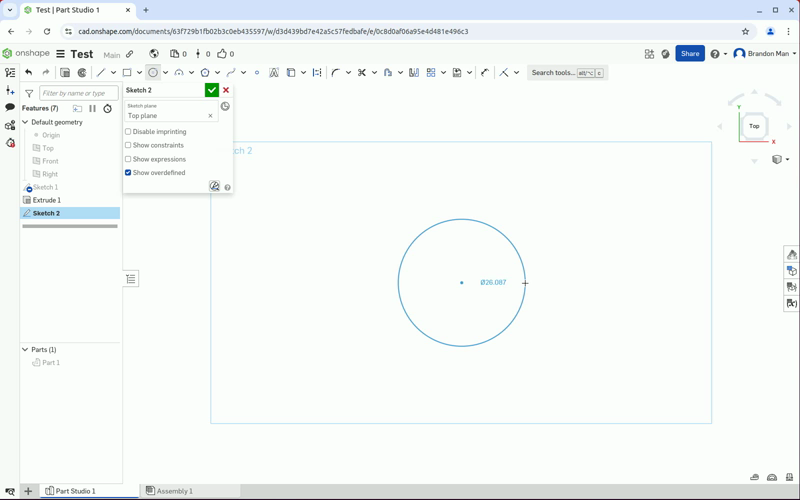
key(esc)
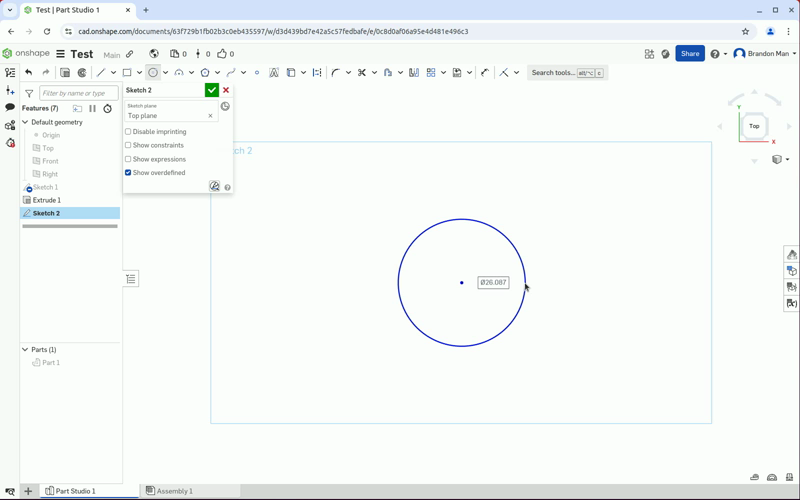
mouse_move(482, 255)
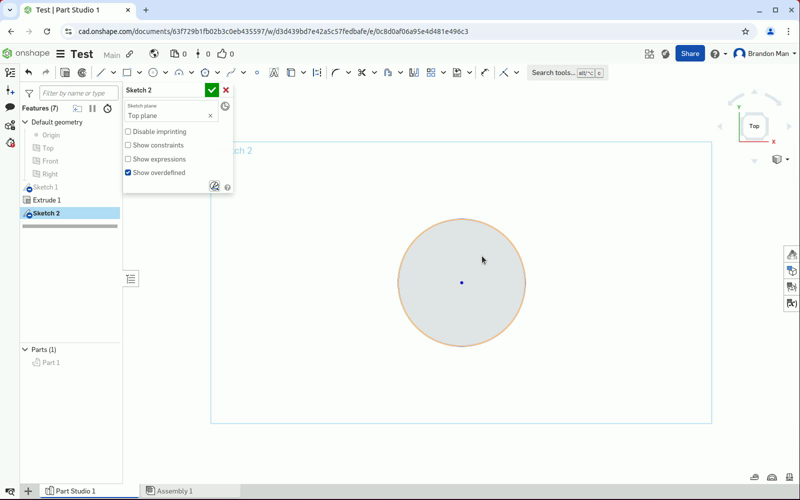
click(482, 255)
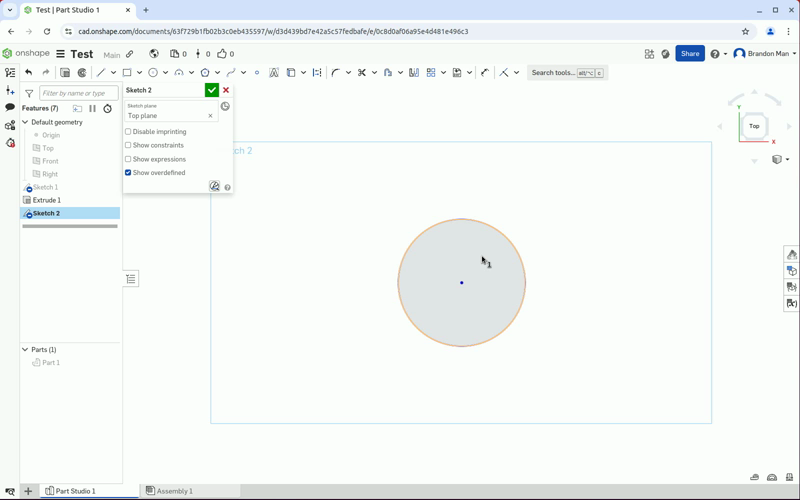
mouse_move(73, 352)
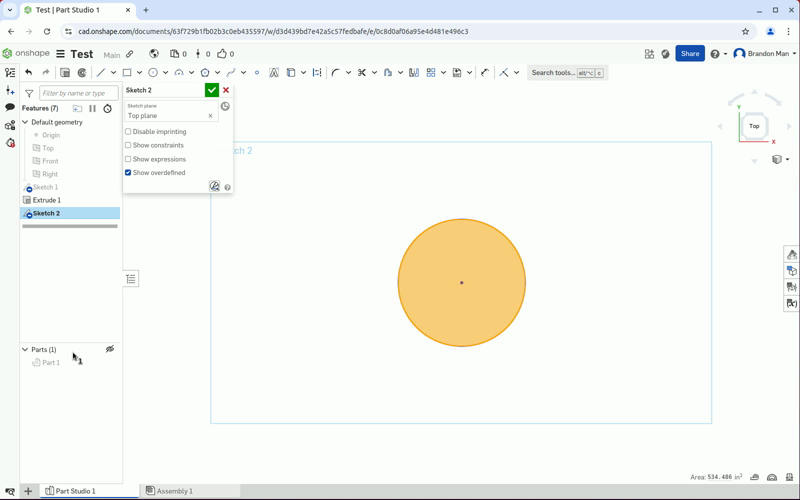
key(shift+y)
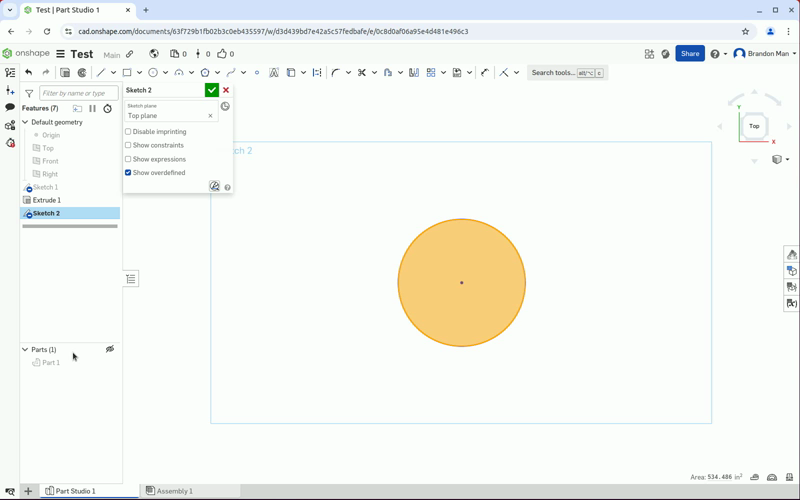
key(shift+e)
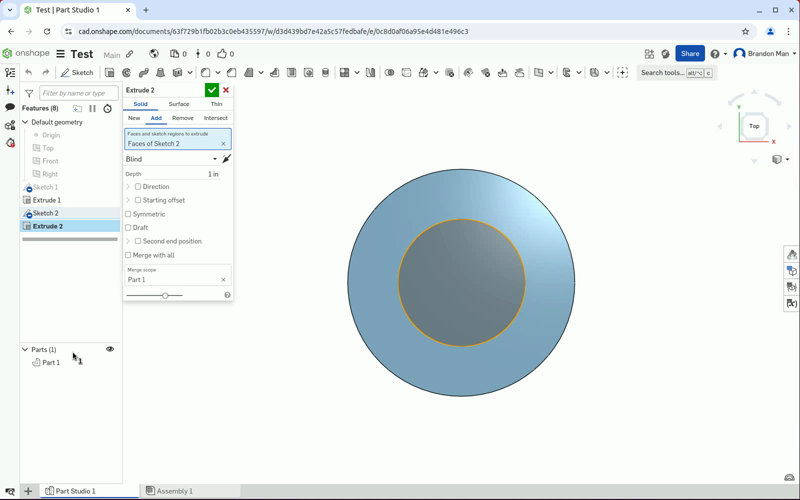
mouse_move(143, 106)
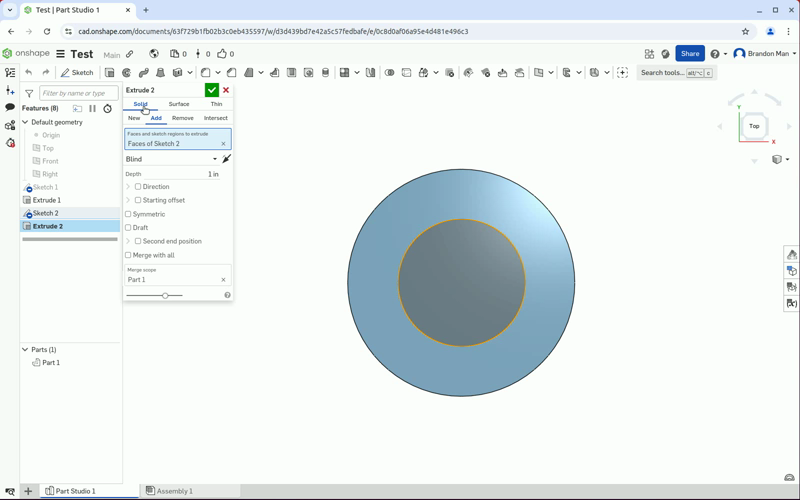
click(143, 106)
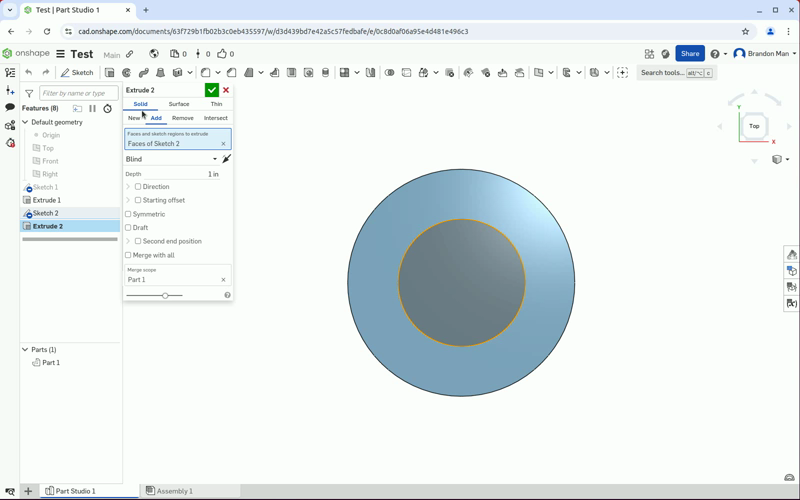
mouse_move(137, 120)
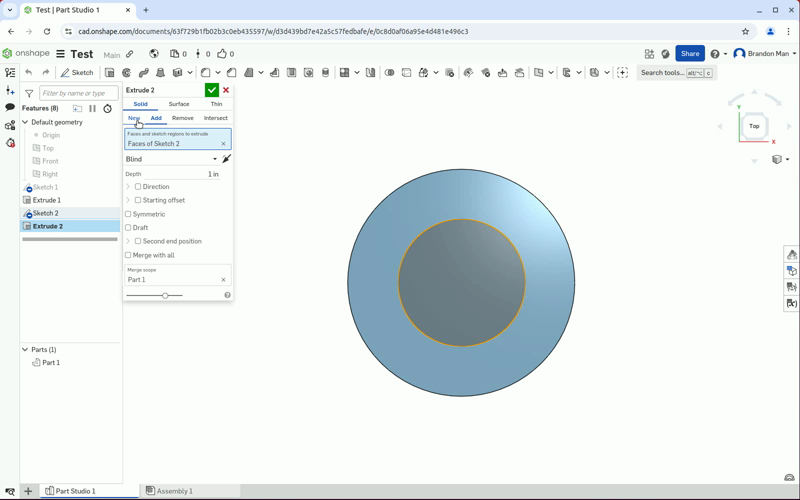
click(137, 120)
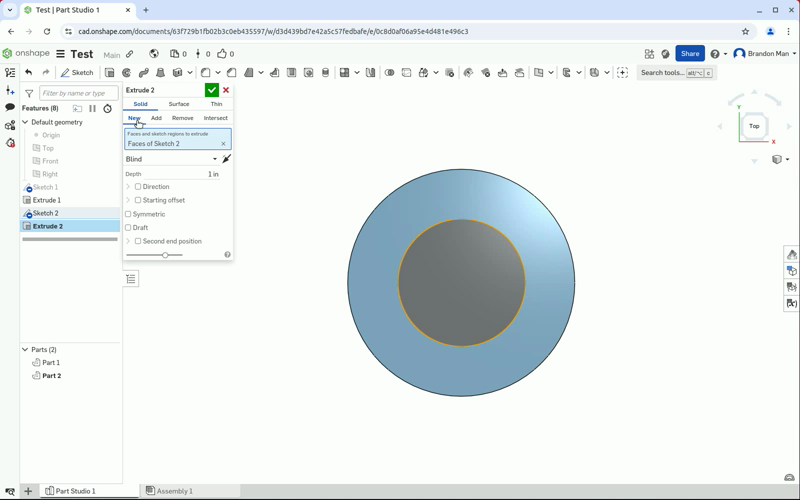
key(tab, 4)
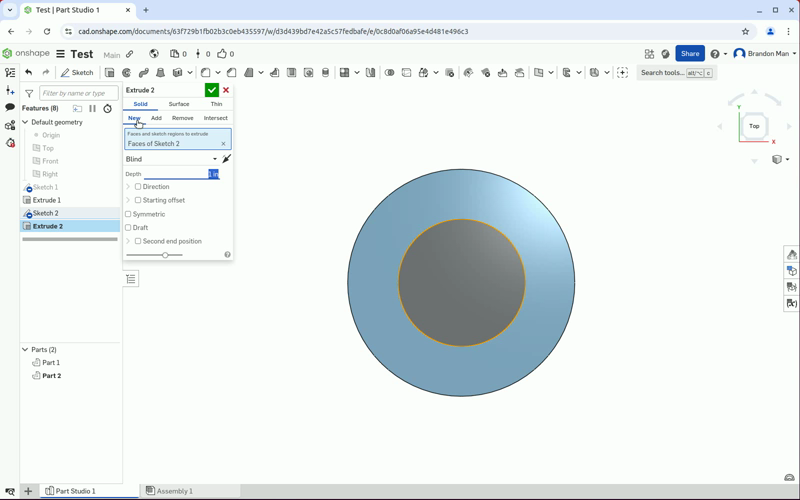
text(12.517)
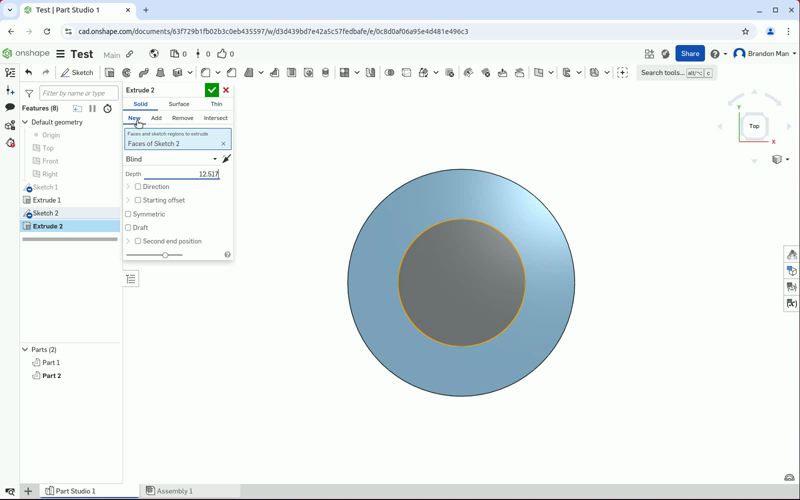
key(enter)
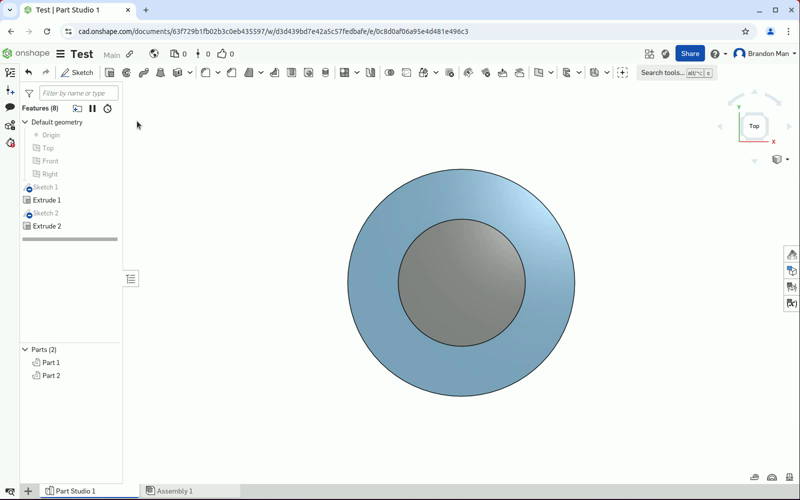
key(shift+h)
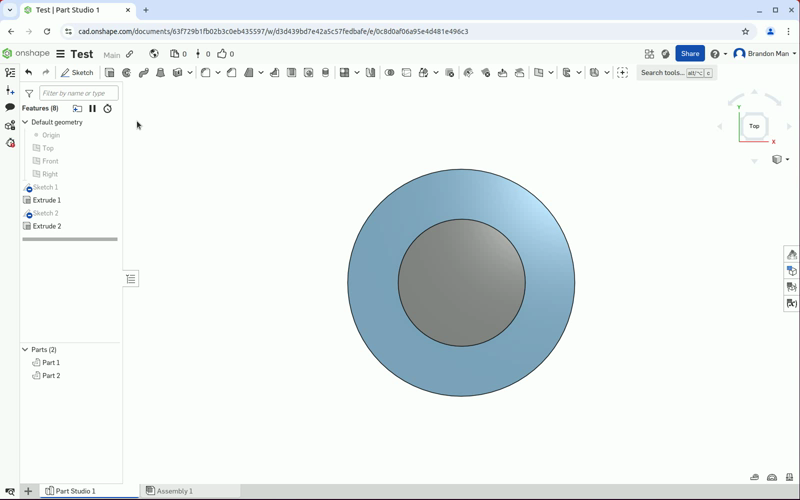
key(shift+h)
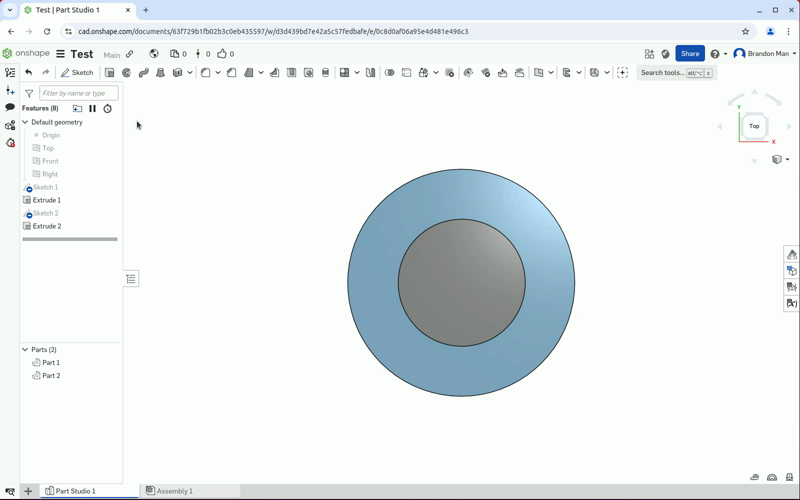
mouse_move(73, 189)
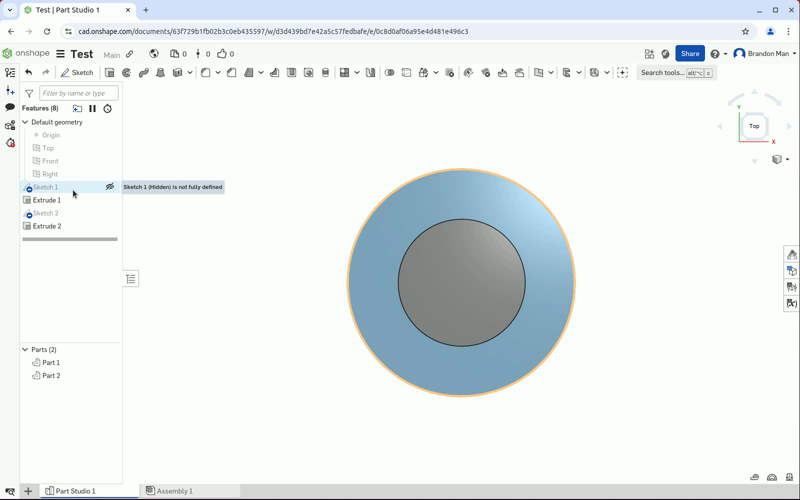
click(73, 189)
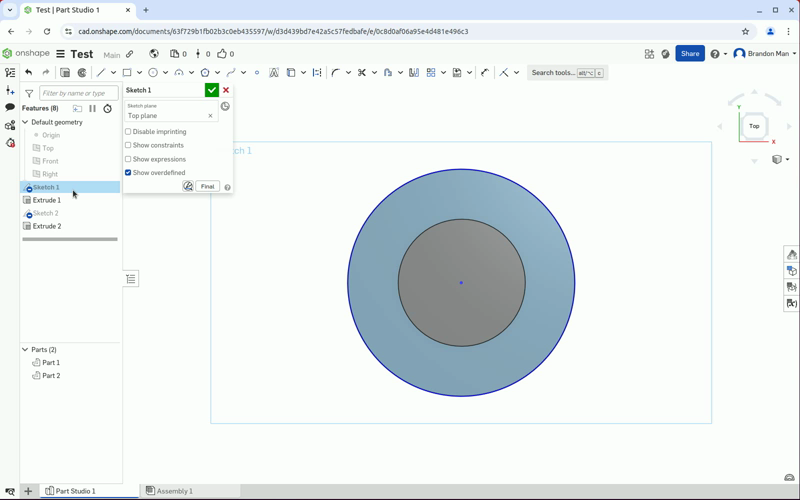
mouse_move(229, 92)
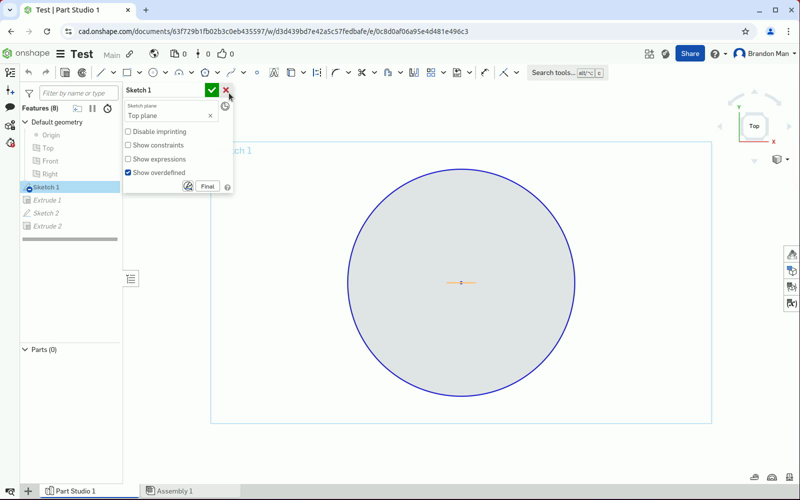
click(229, 92)
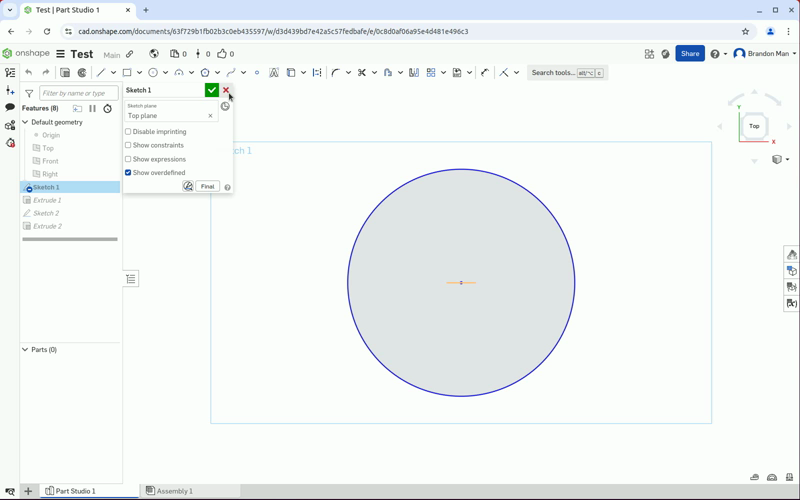
key(shift+s)
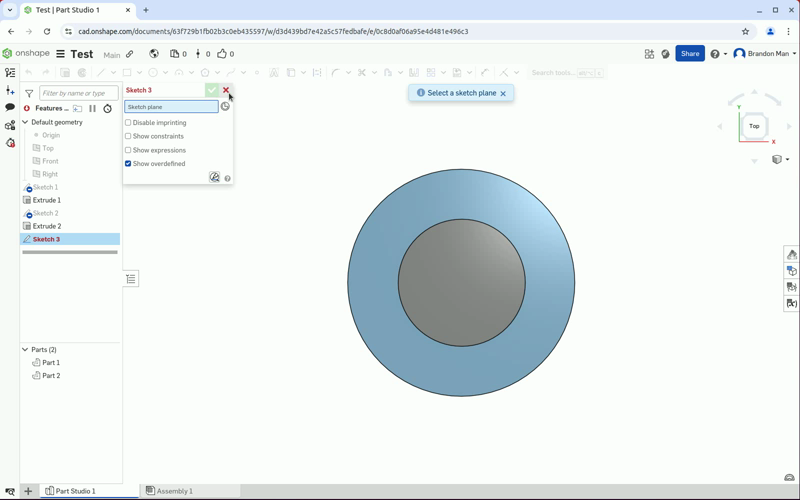
mouse_move(73, 150)
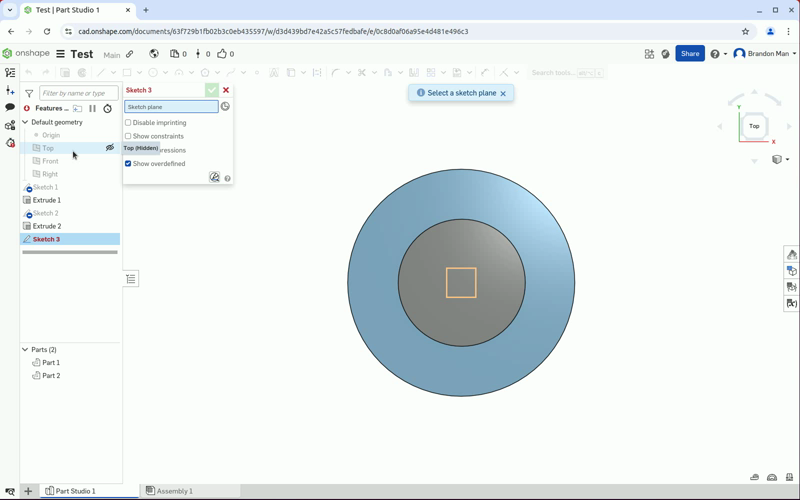
click(73, 150)
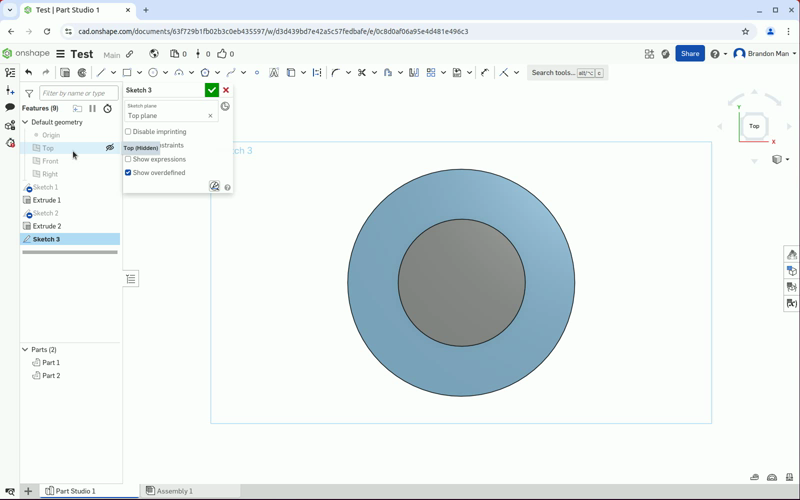
mouse_move(73, 352)
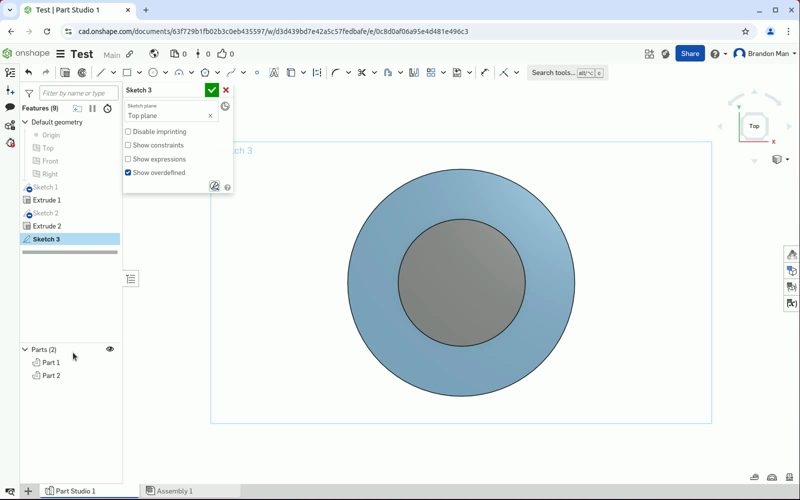
key(y)
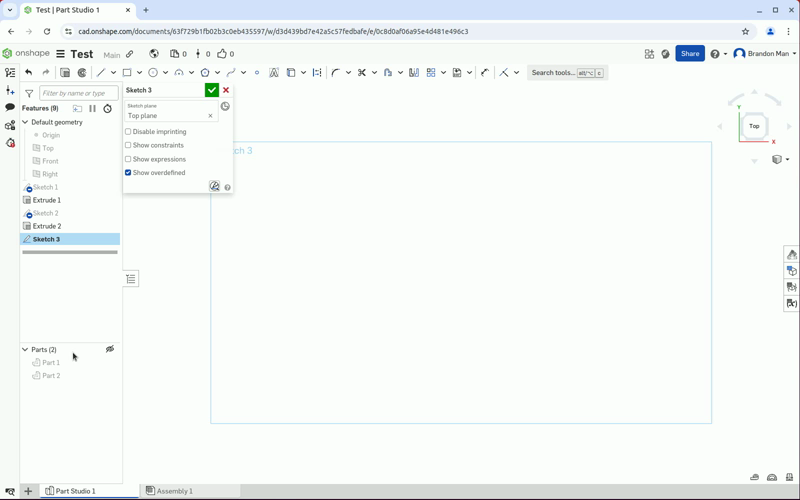
key(c)
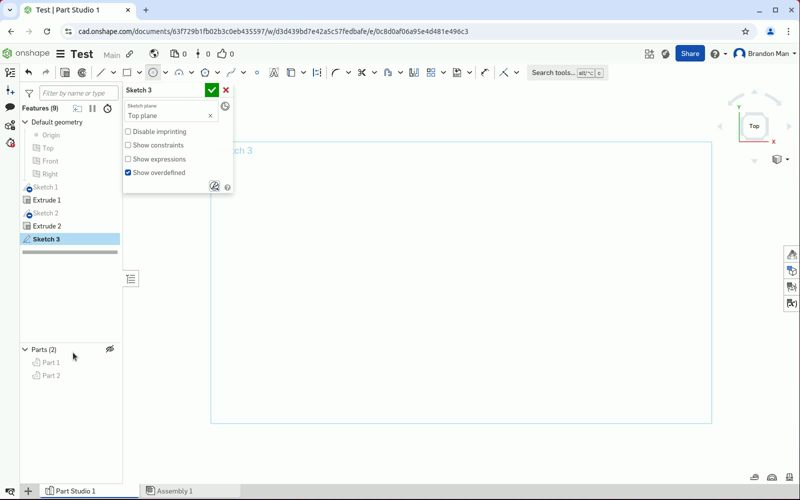
key_down(shift)
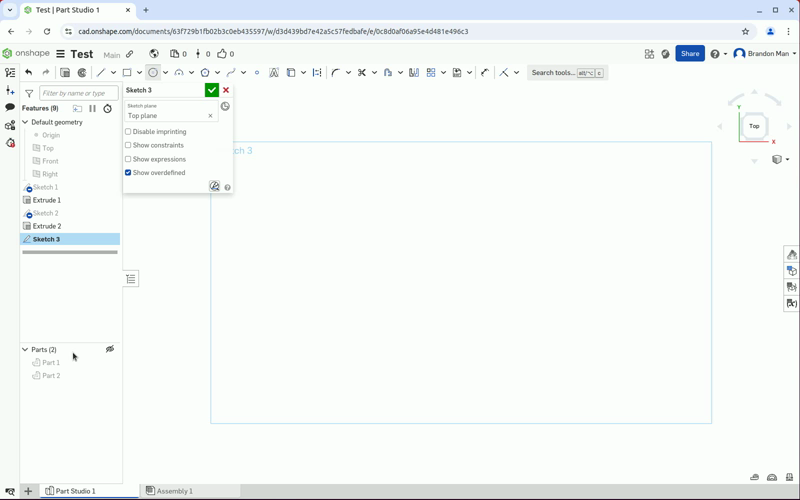
mouse_move(460, 282)
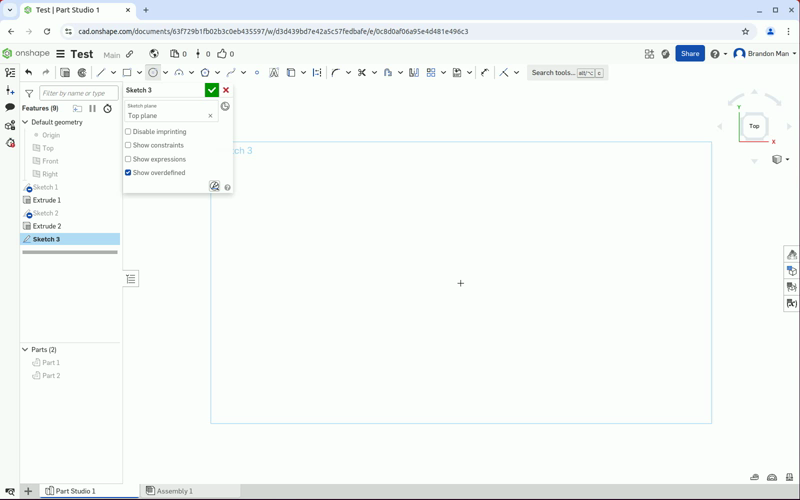
click(460, 282)
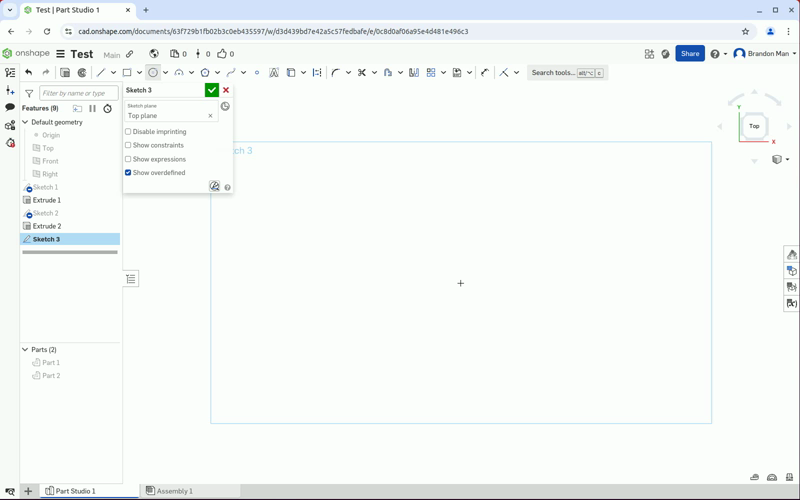
key_up(shift)
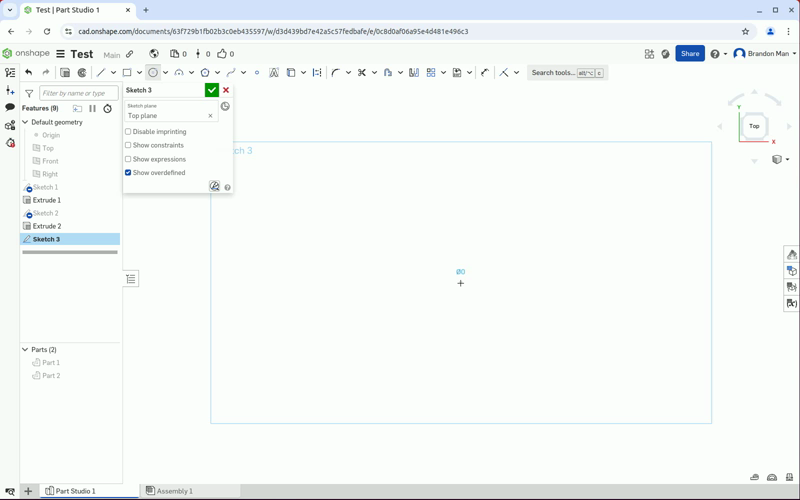
mouse_move(511, 282)
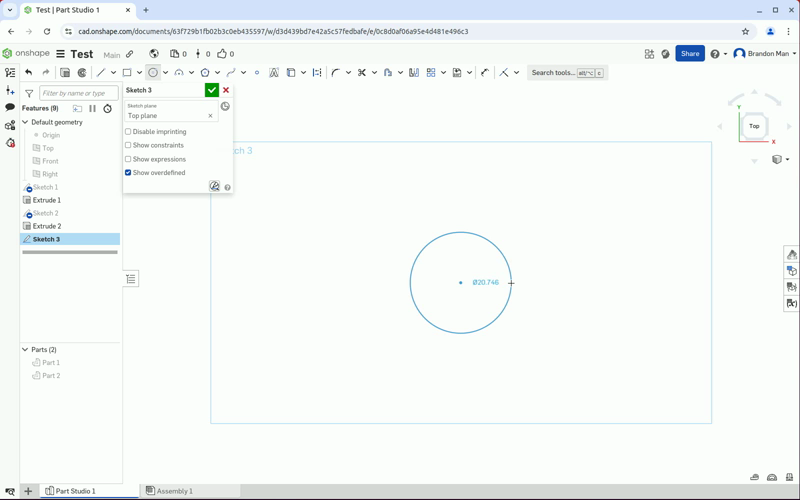
click(511, 282)
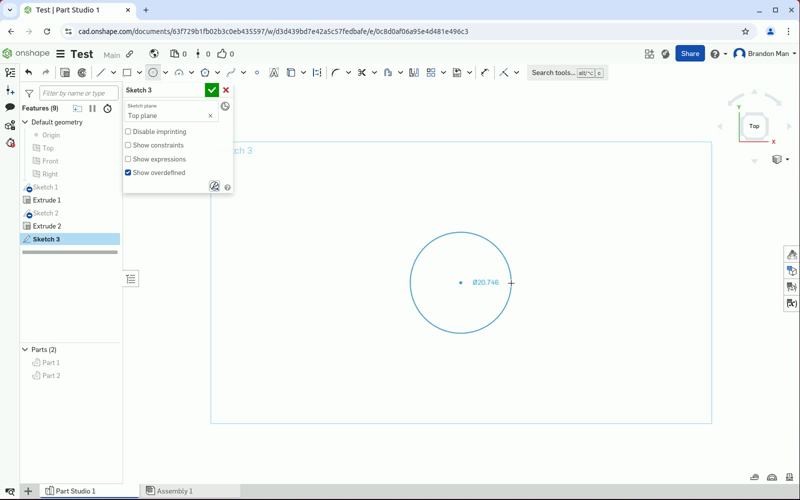
key(esc)
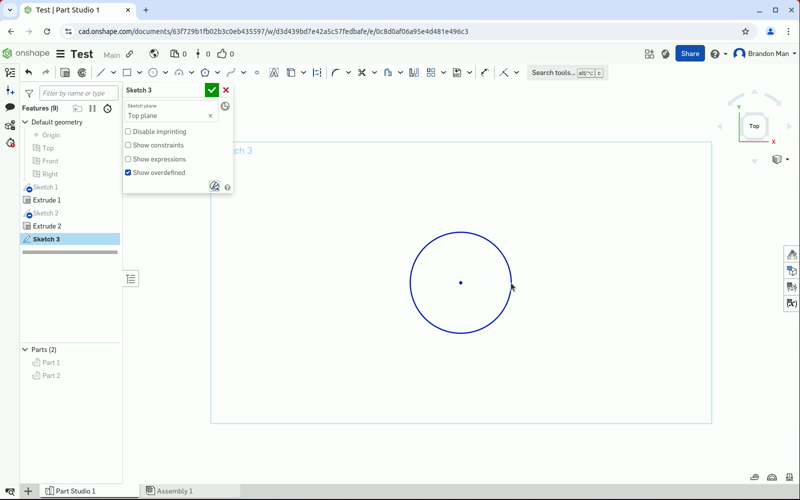
mouse_move(462, 238)
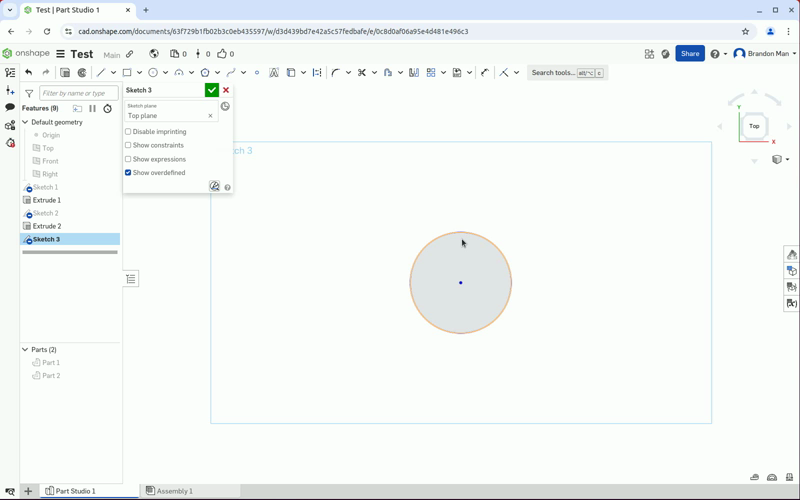
click(462, 238)
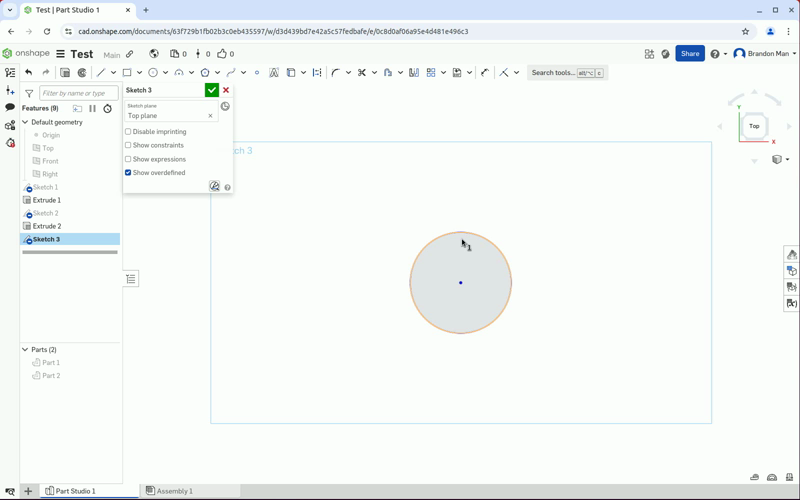
mouse_move(73, 352)
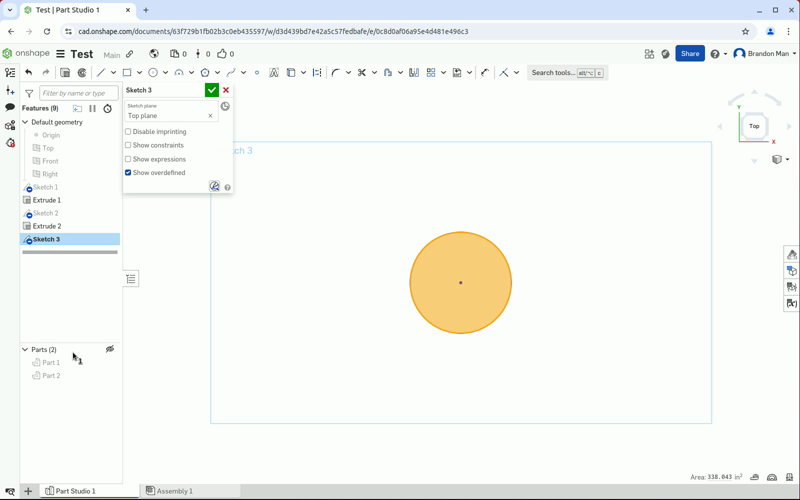
key(shift+y)
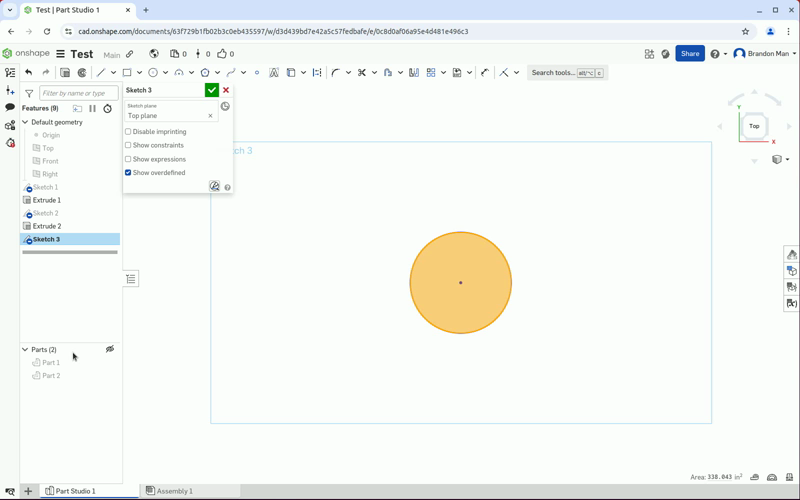
key(shift+e)
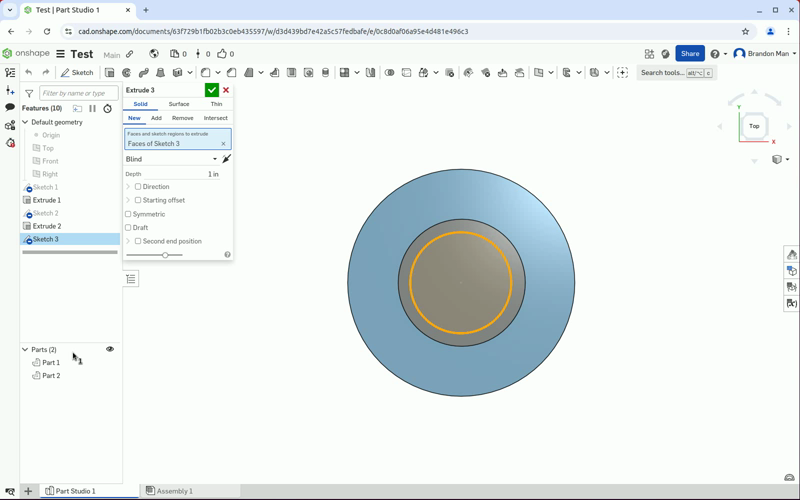
mouse_move(143, 106)
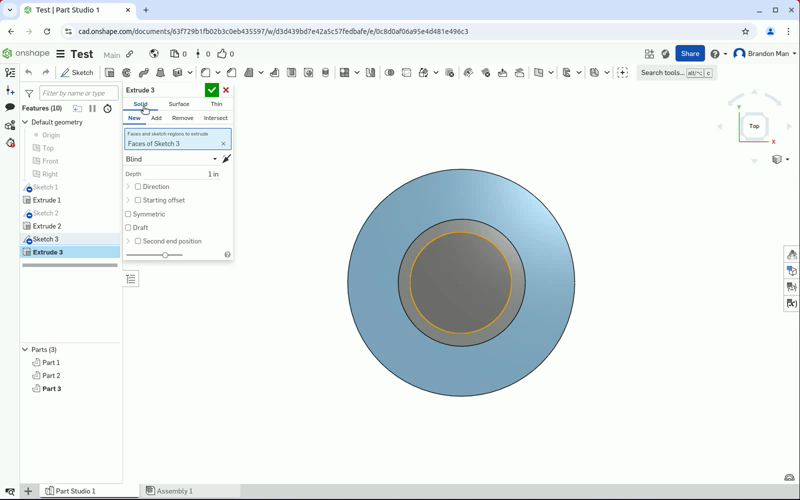
click(143, 106)
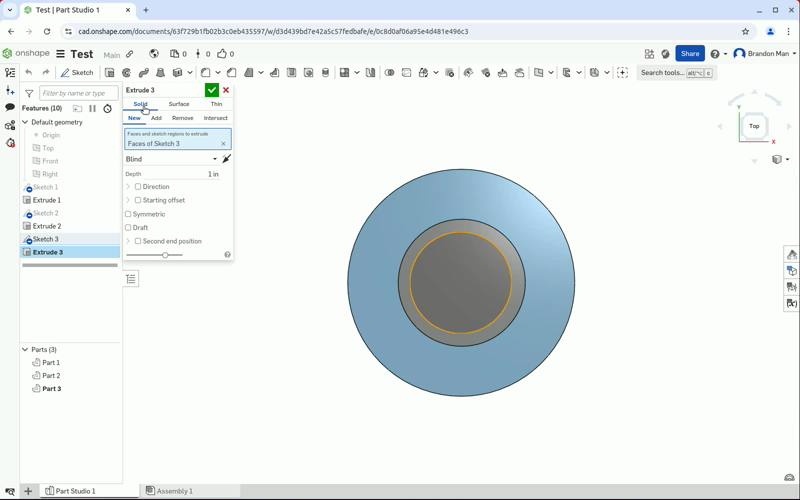
mouse_move(186, 120)
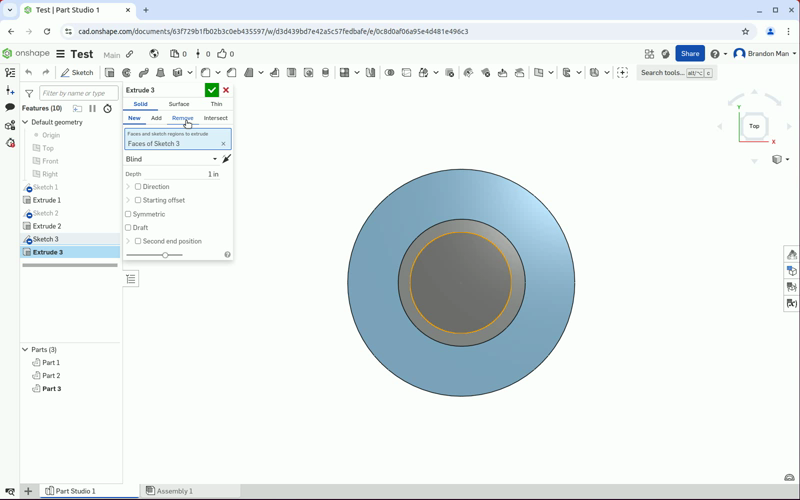
click(186, 120)
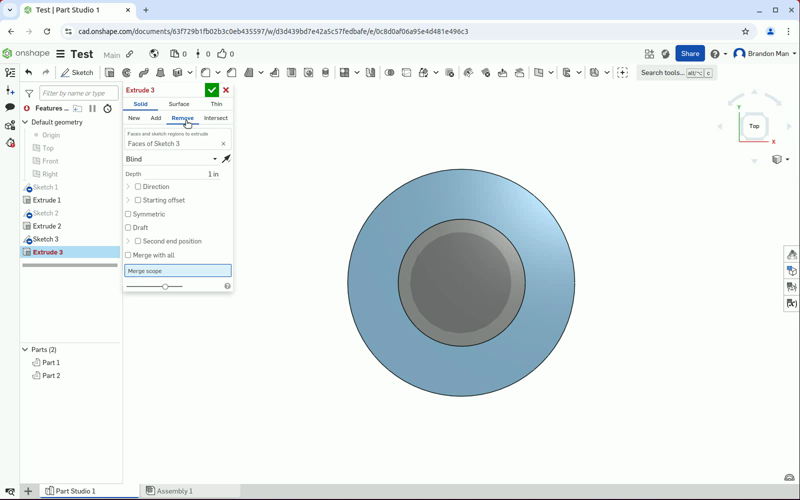
key(tab, 4)
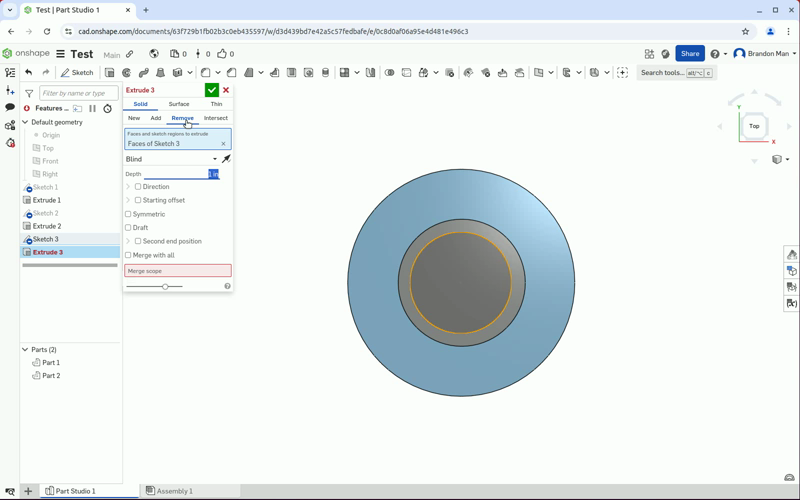
text(-61.14)
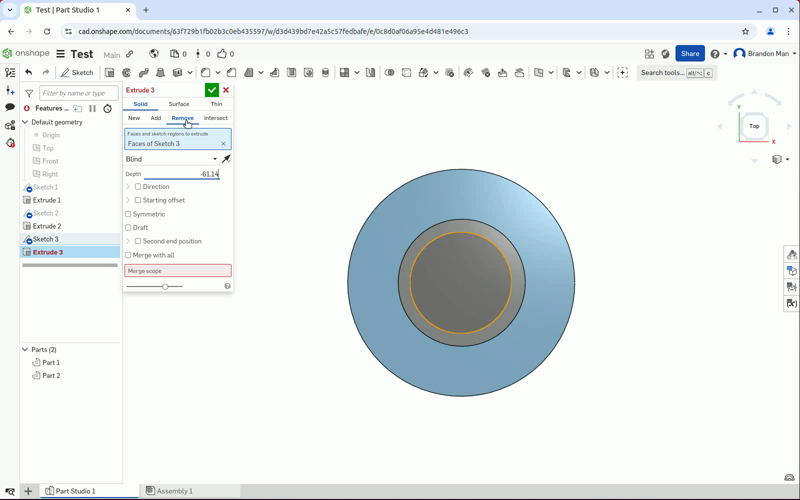
key(tab, 3)
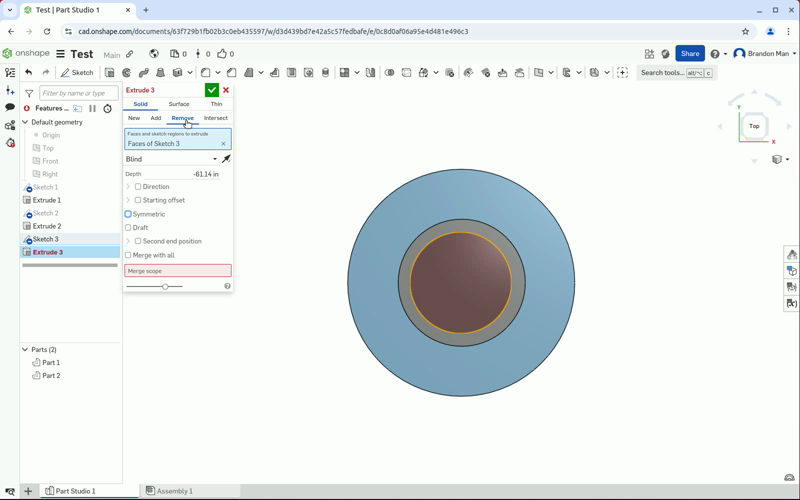
key(space)
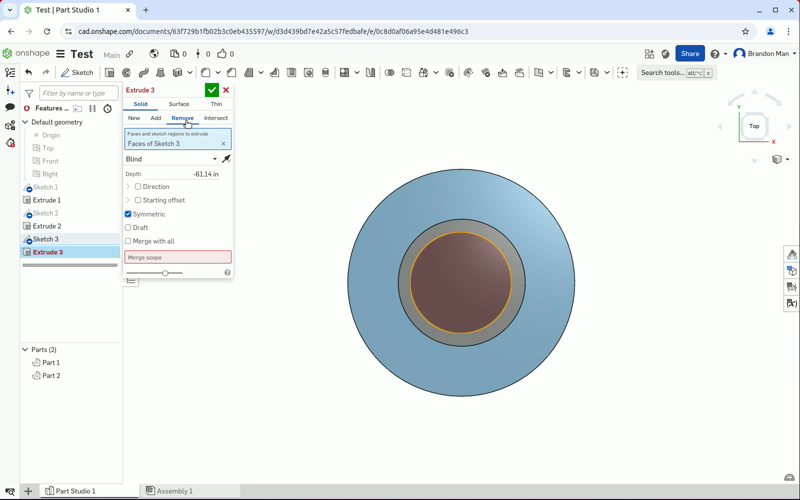
key(tab, 2)
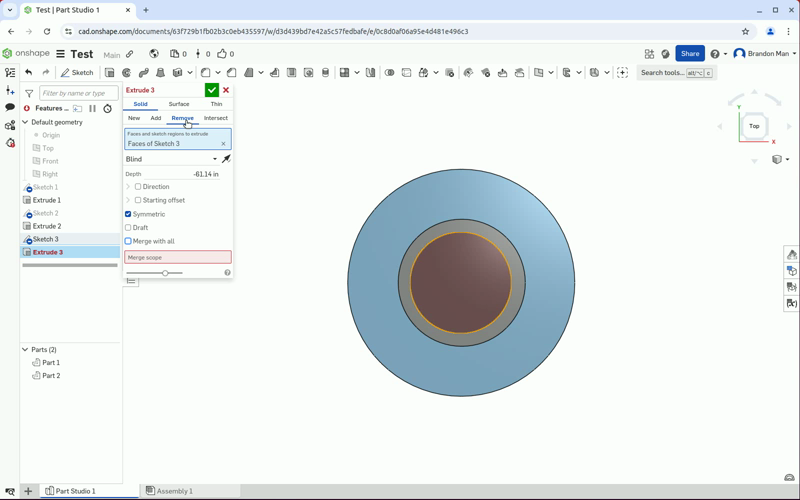
key(space)
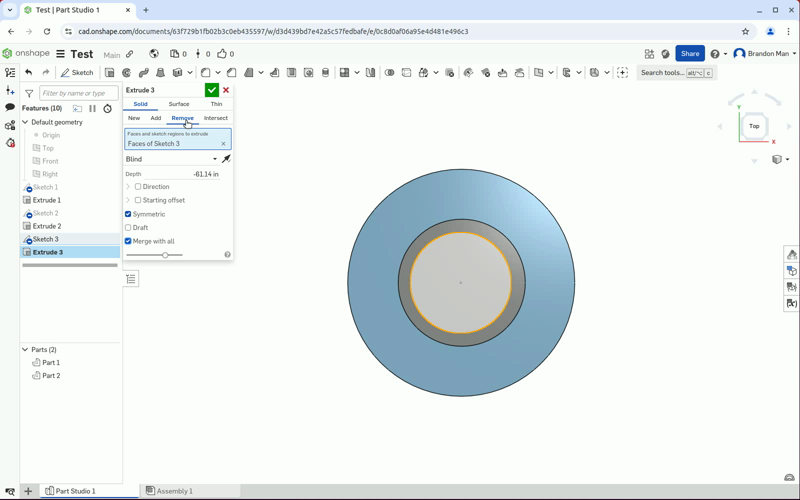
key(enter)
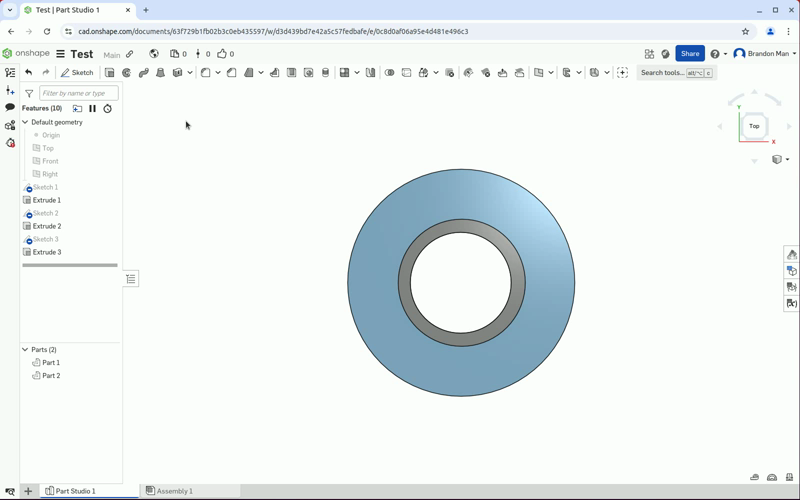
key(shift+h)
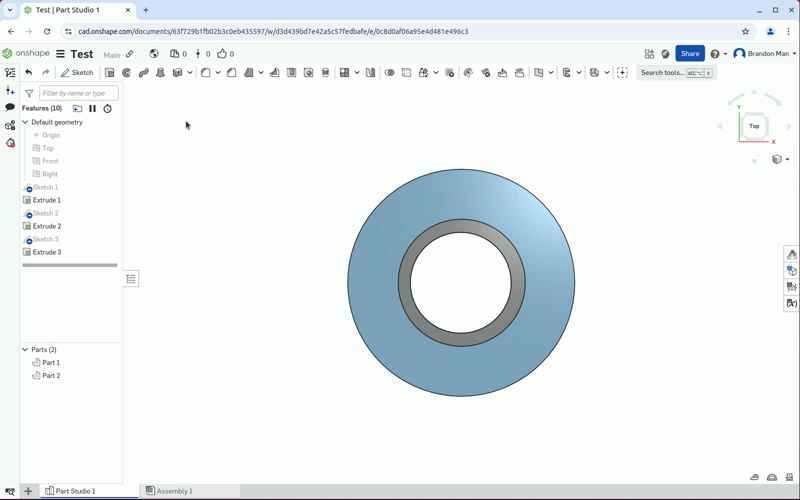
key(shift+h)
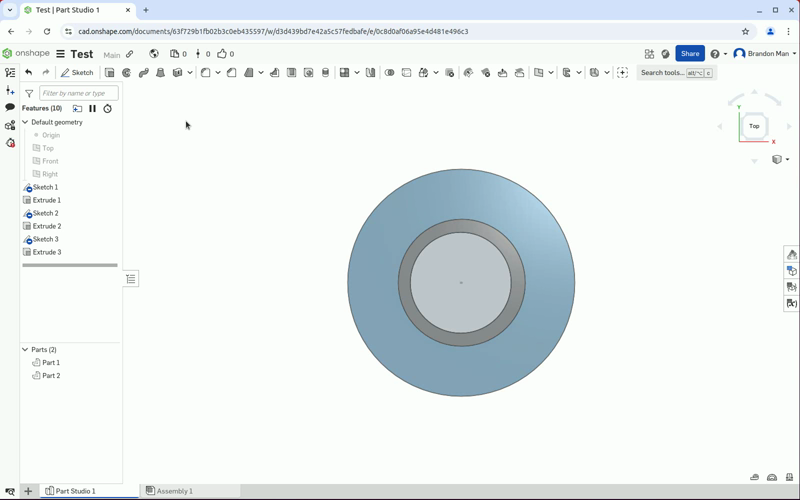
key(shift+7)
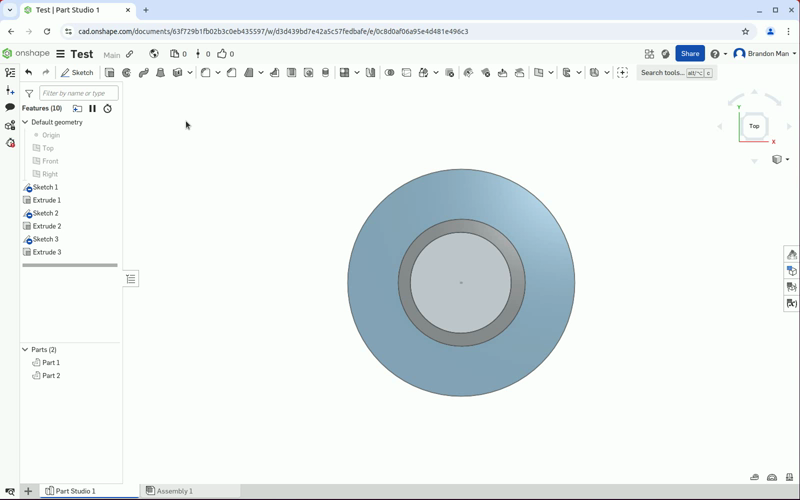
key(up, 3)
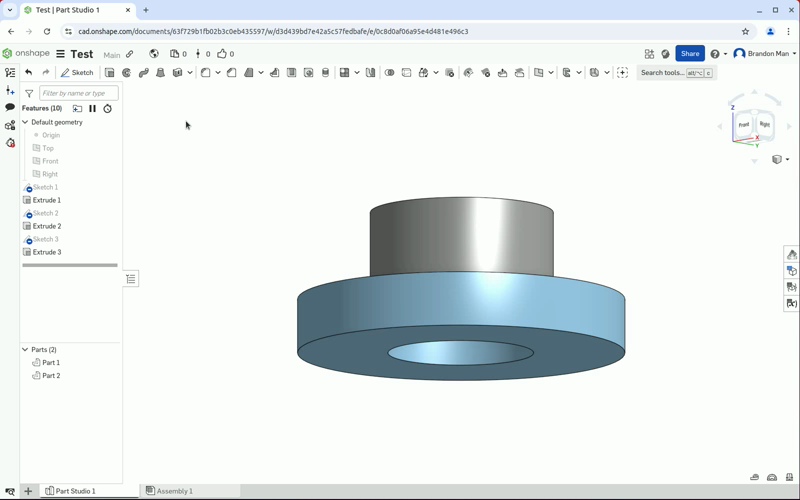
key(left, 3)
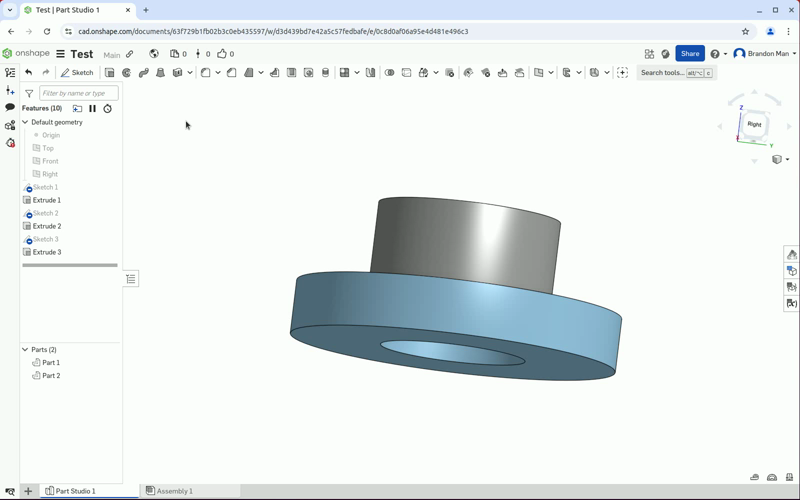
key(right, 3)
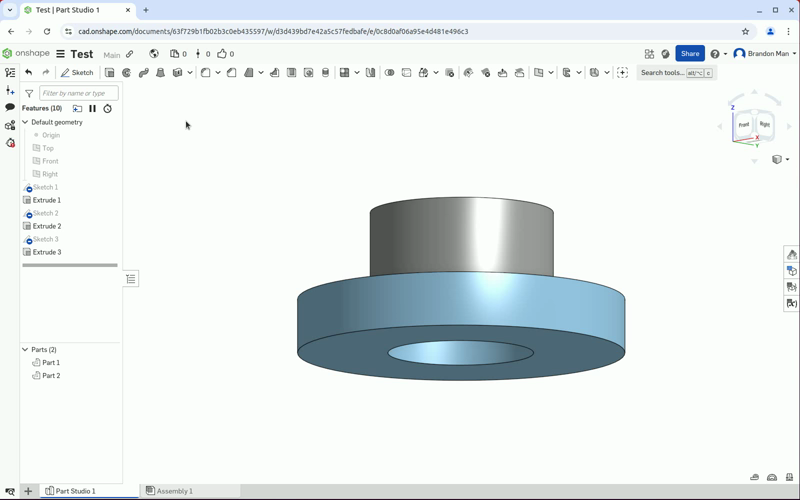
key(down, 3)
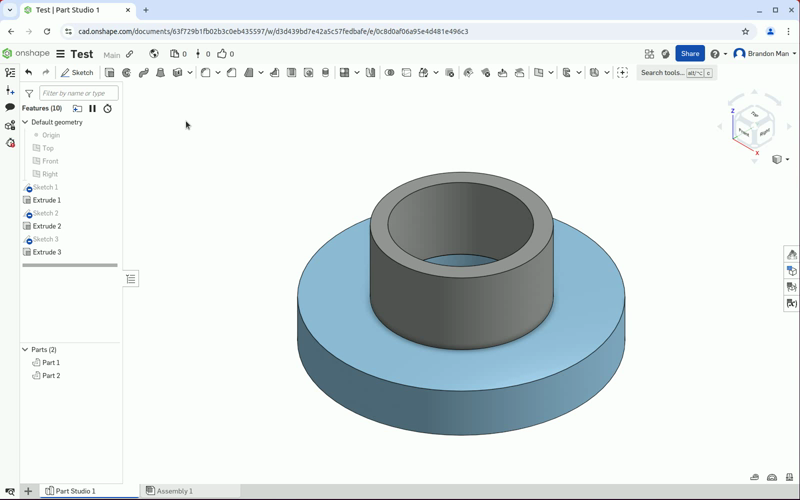
mouse_move(73, 189)
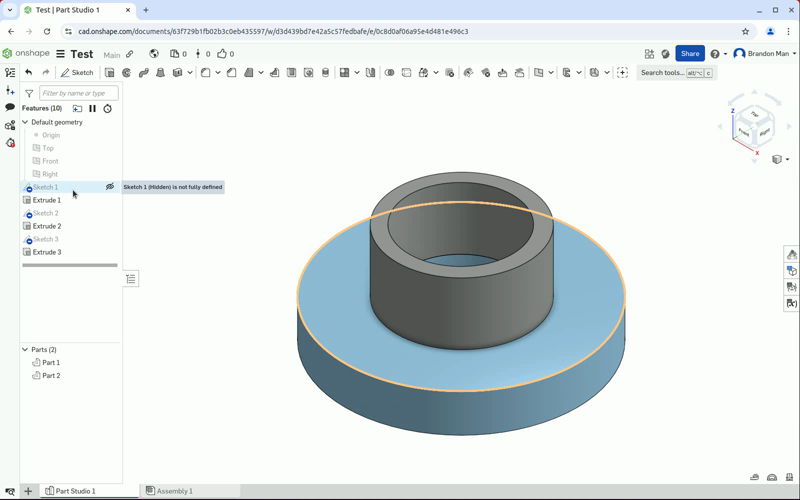
click(73, 189)